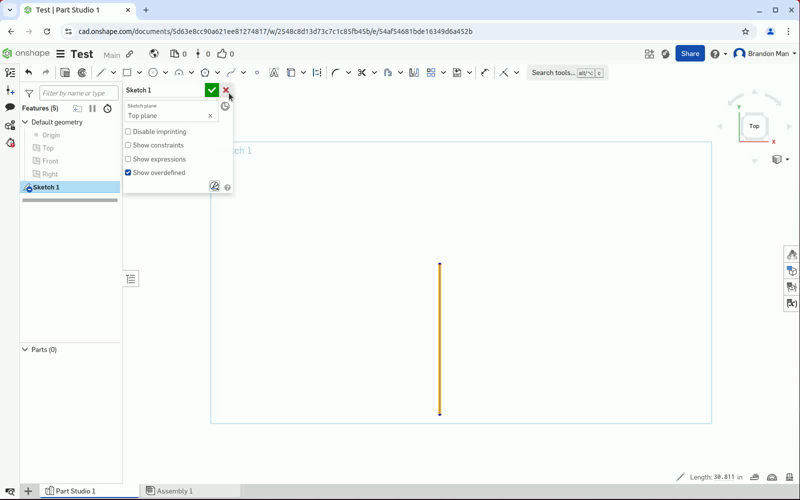
key(shift+h)
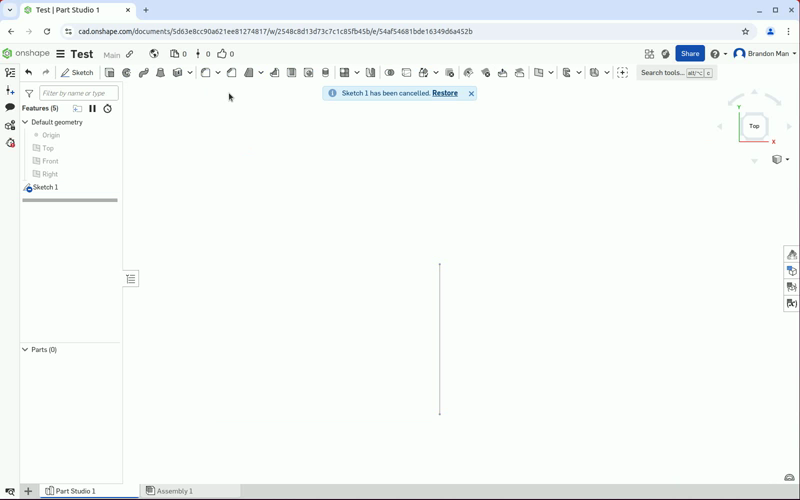
key(shift+s)
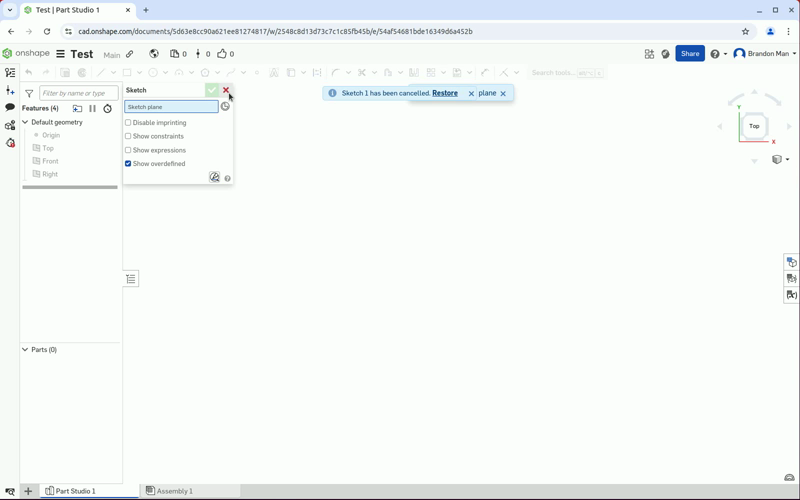
mouse_move(73, 150)
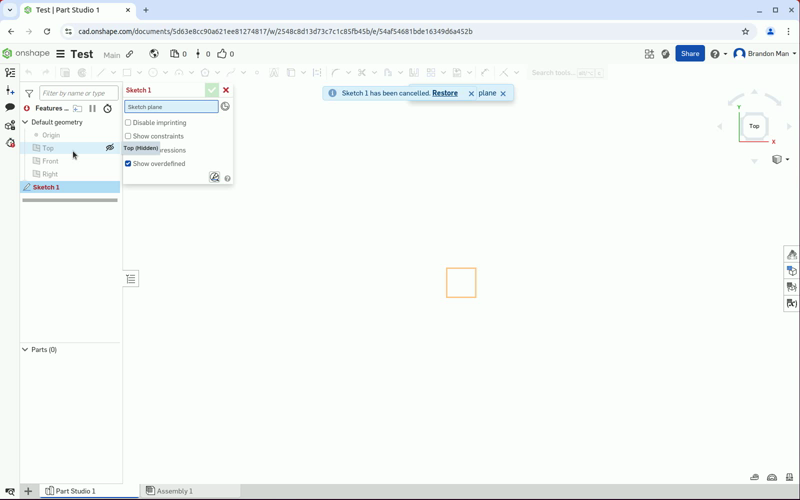
click(73, 150)
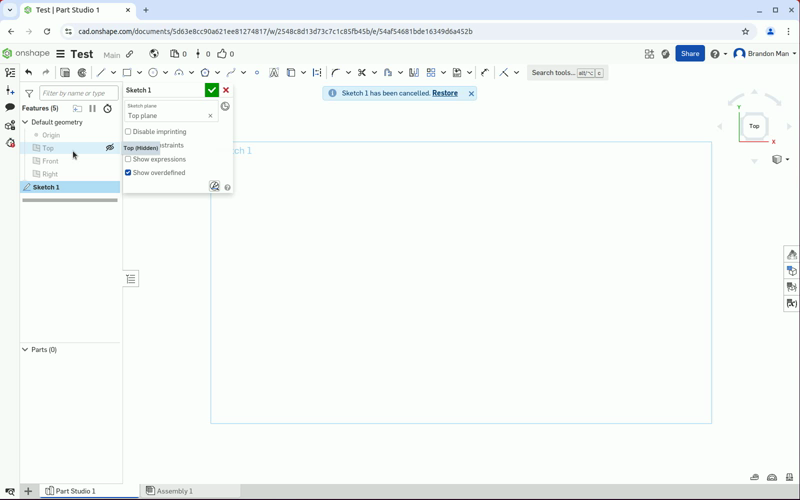
mouse_move(73, 352)
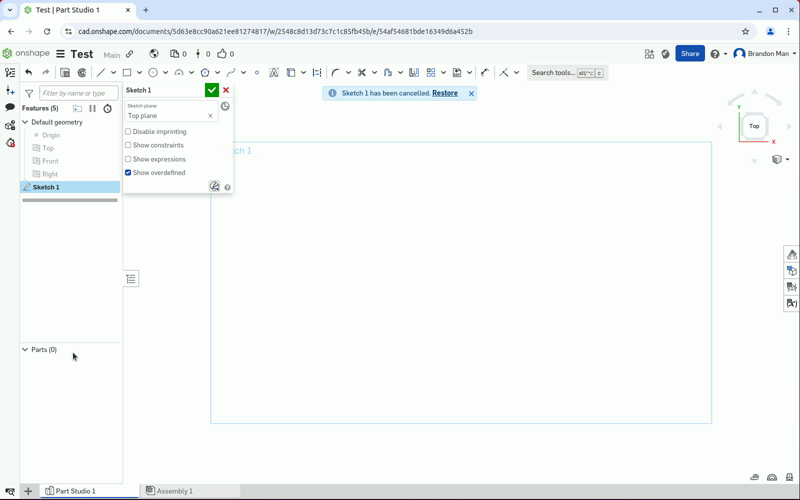
key(y)
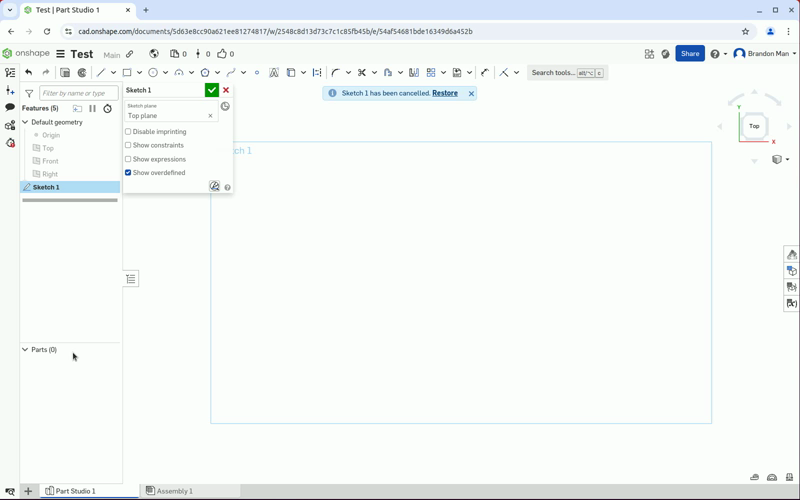
key(l)
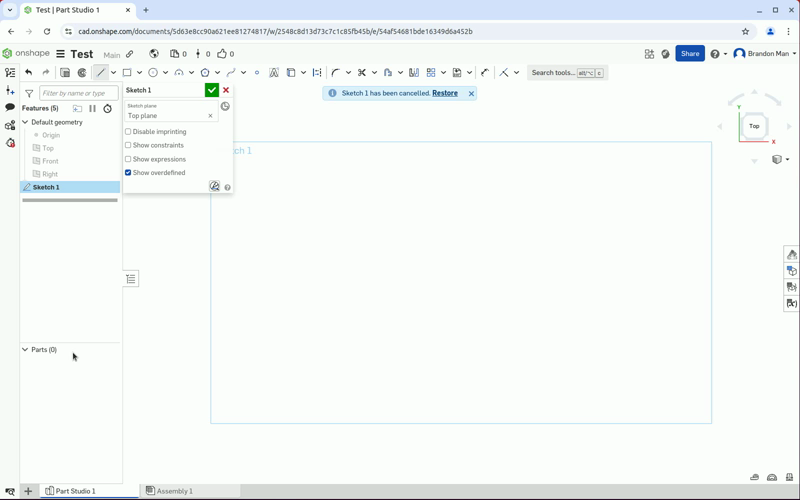
key_down(shift)
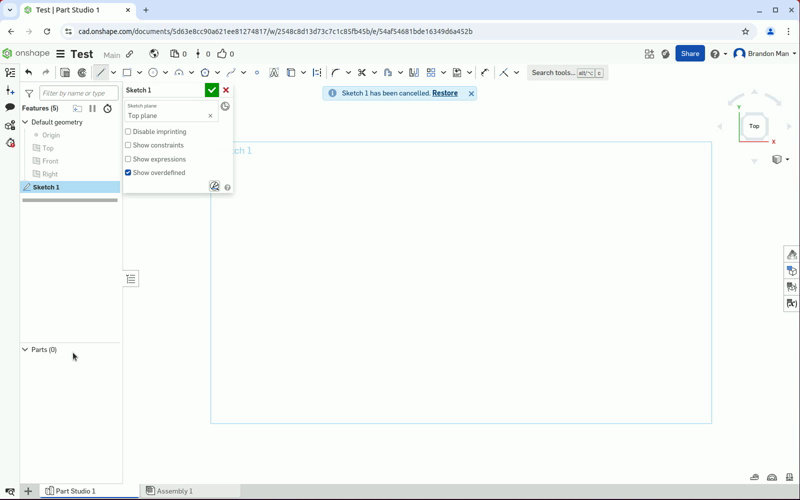
mouse_move(460, 282)
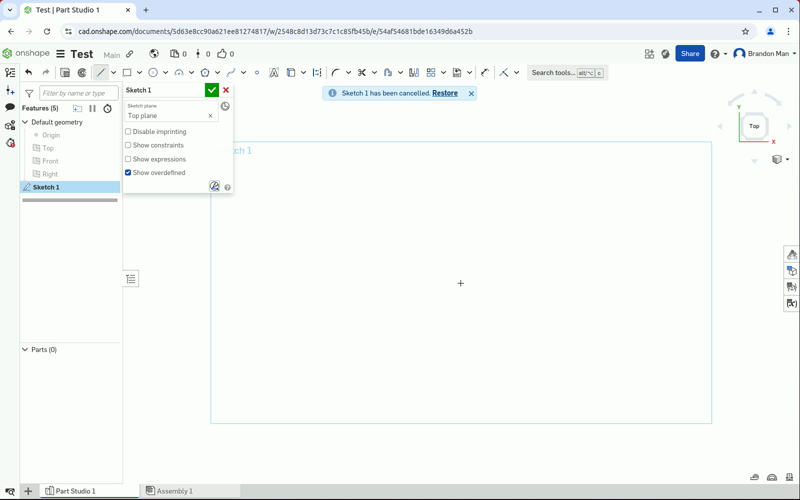
click(460, 282)
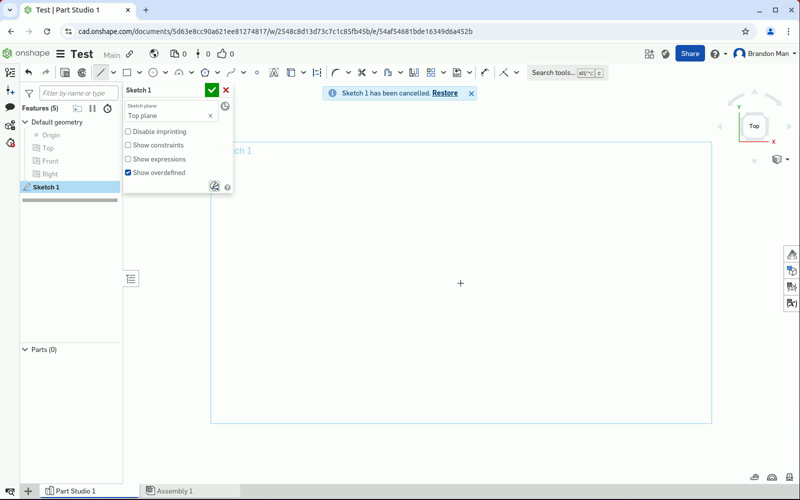
key_up(shift)
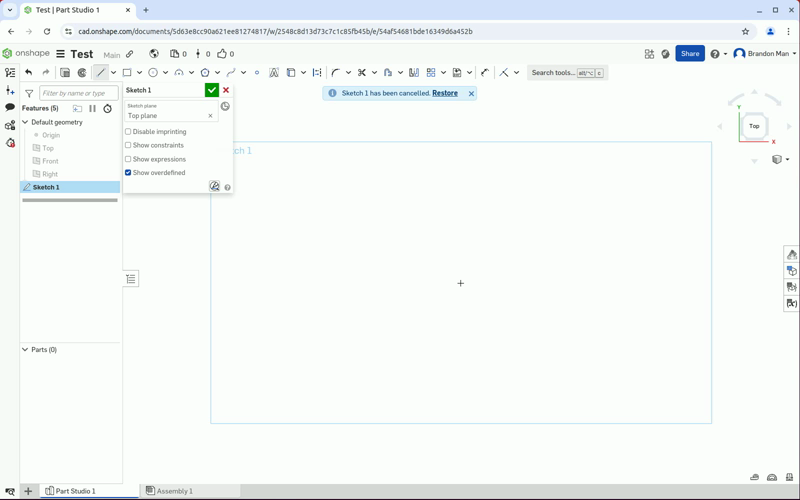
key_down(shift)
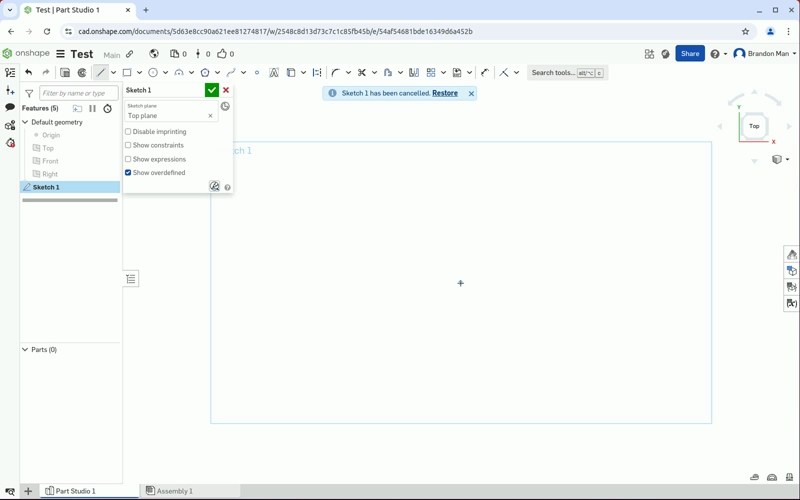
mouse_move(490, 282)
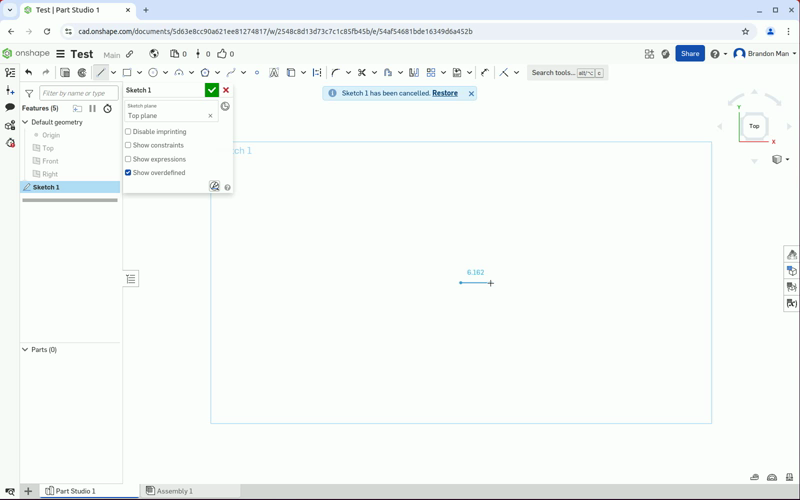
mouse_move(489, 282)
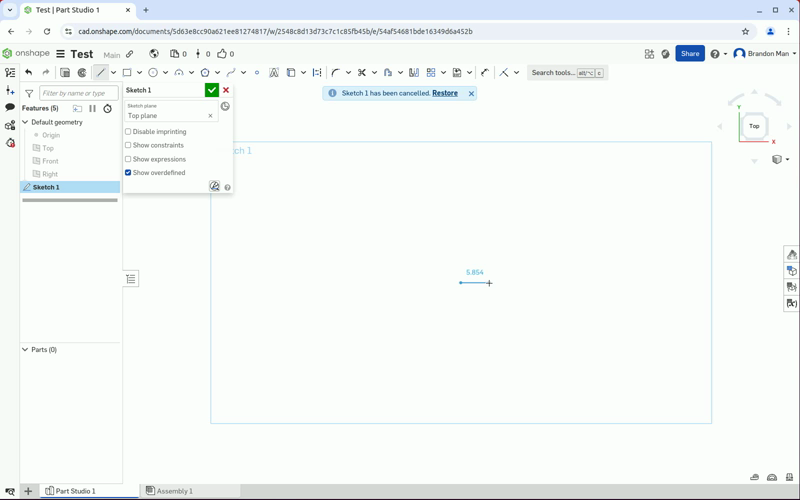
click(489, 282)
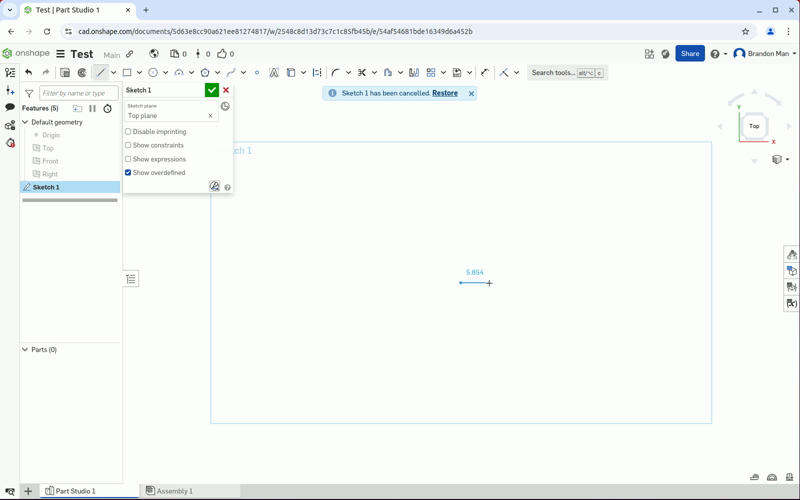
key_up(shift)
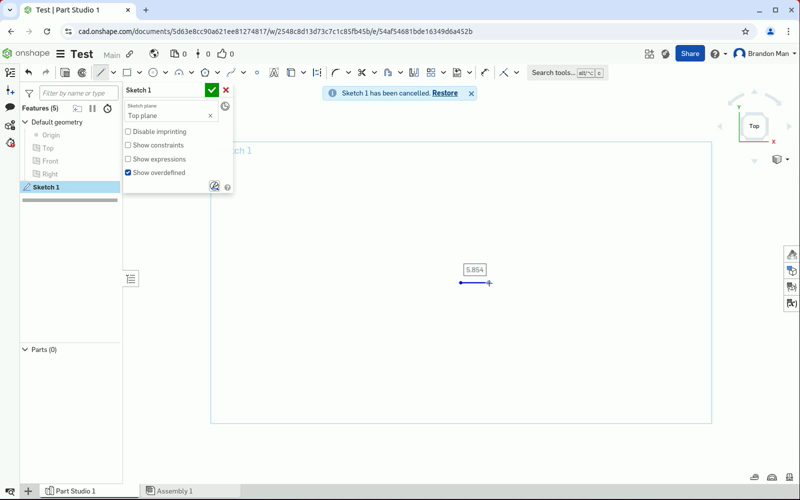
key_down(shift)
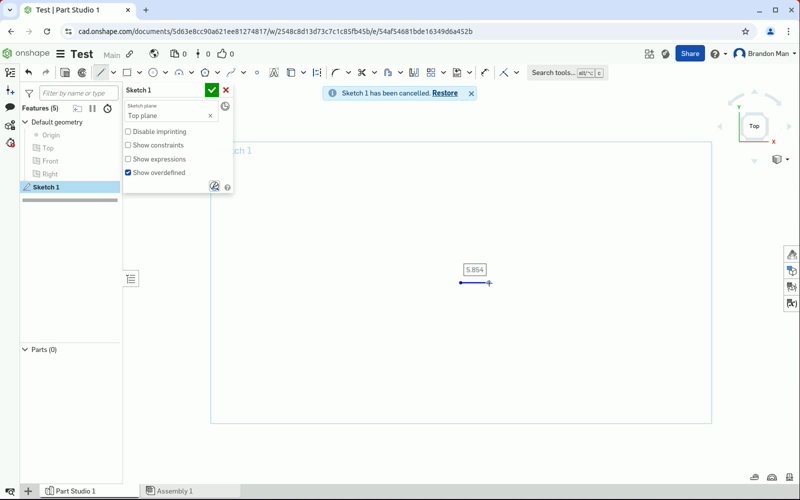
mouse_move(489, 198)
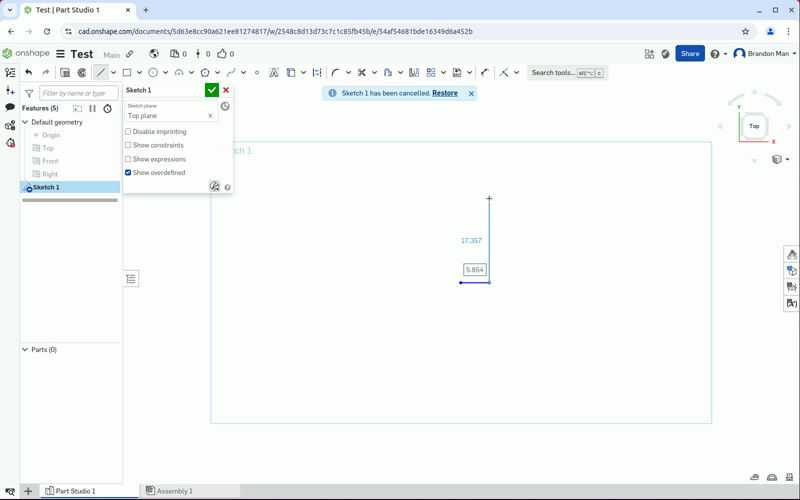
click(489, 198)
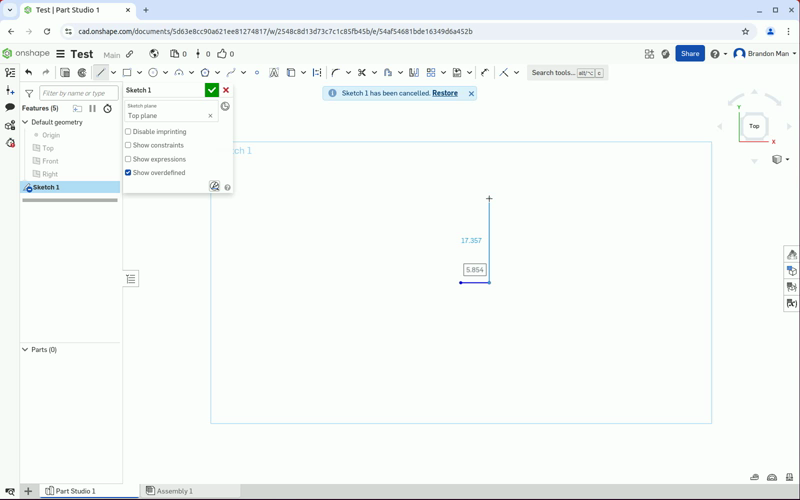
key_up(shift)
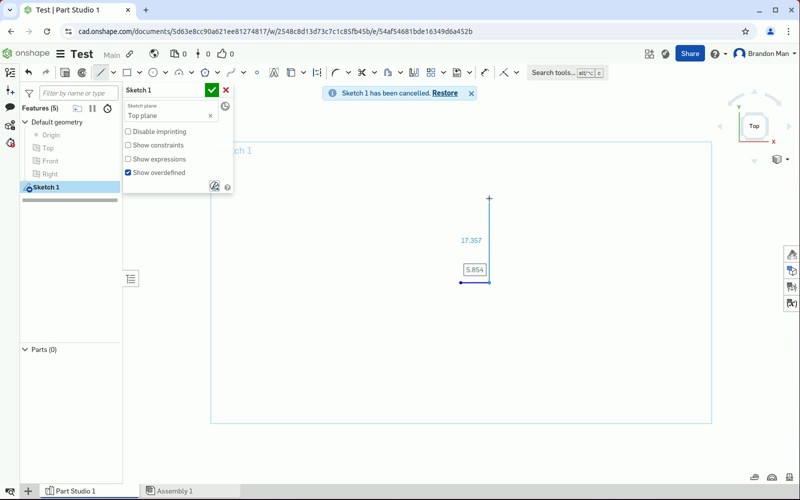
key_down(shift)
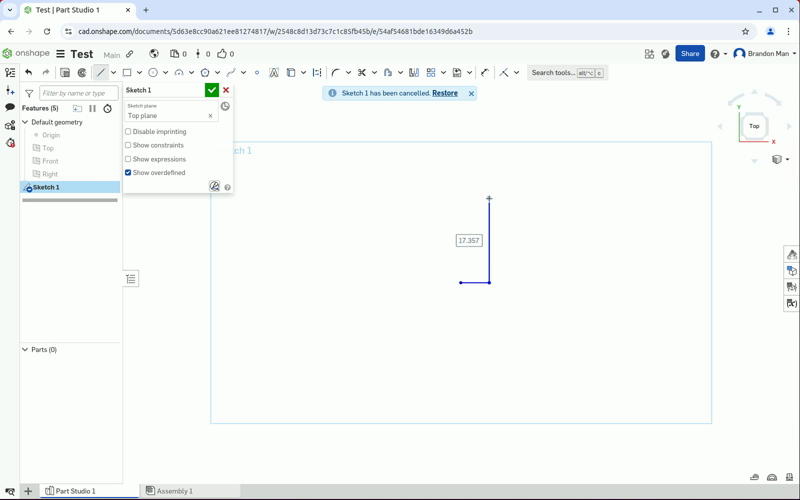
mouse_move(519, 198)
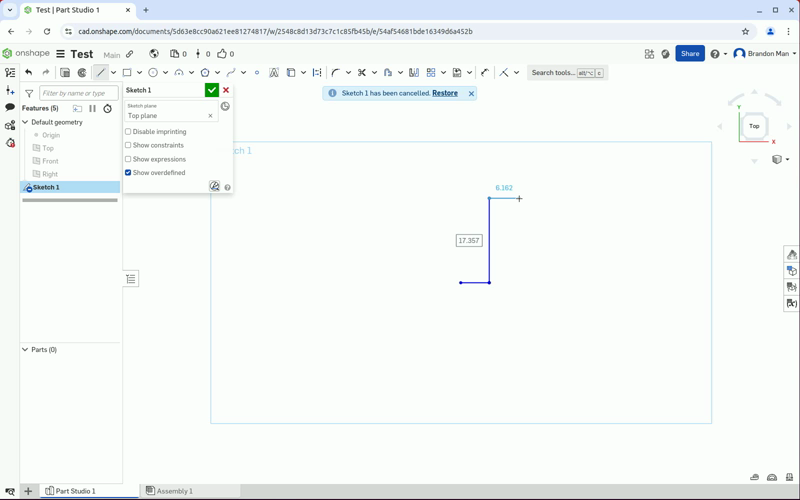
mouse_move(460, 198)
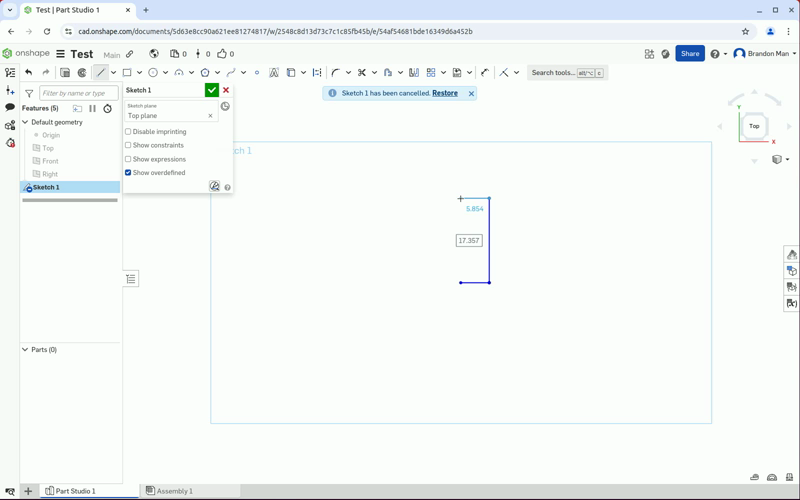
click(460, 198)
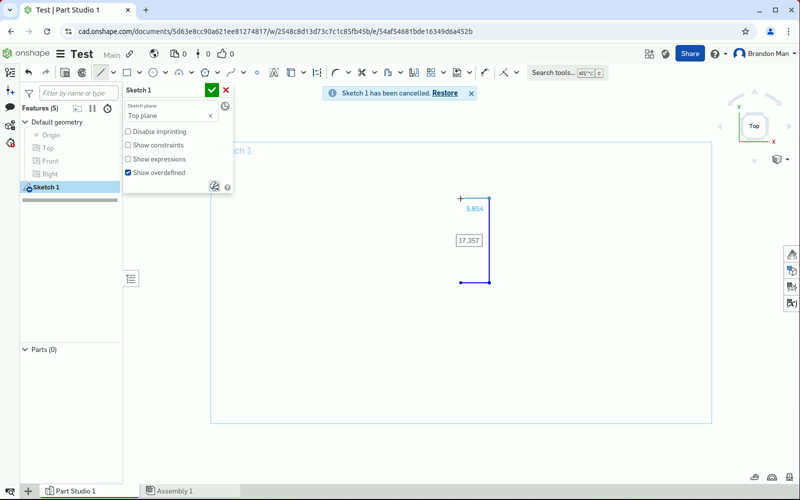
key_up(shift)
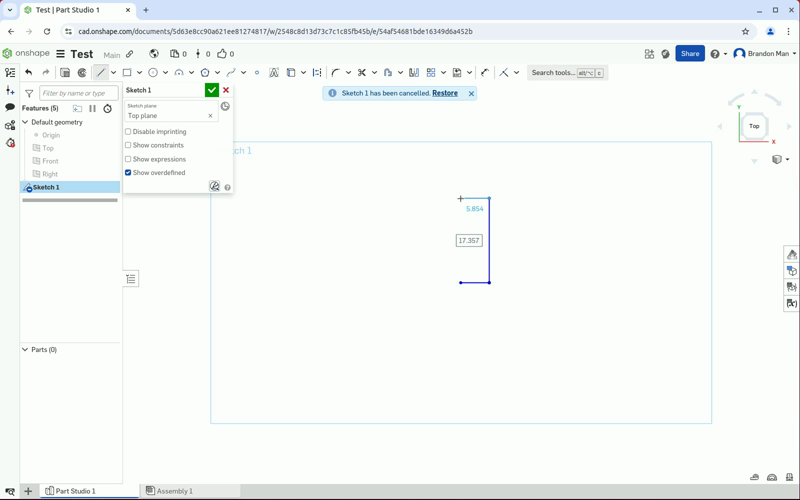
key_down(shift)
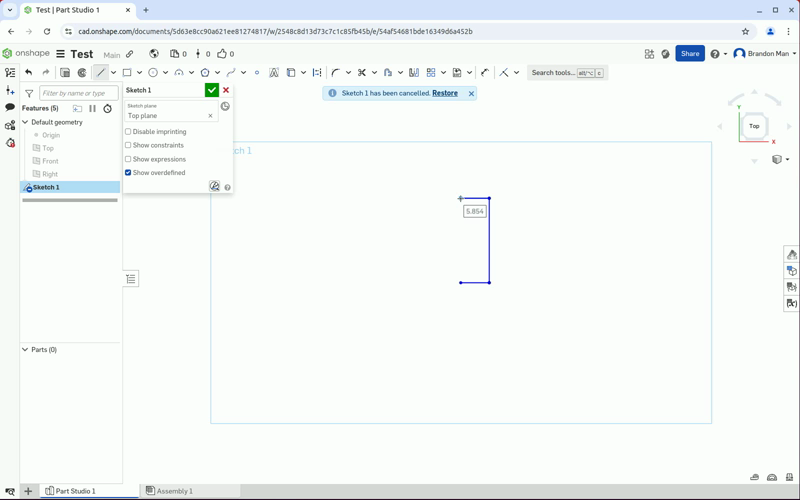
mouse_move(460, 282)
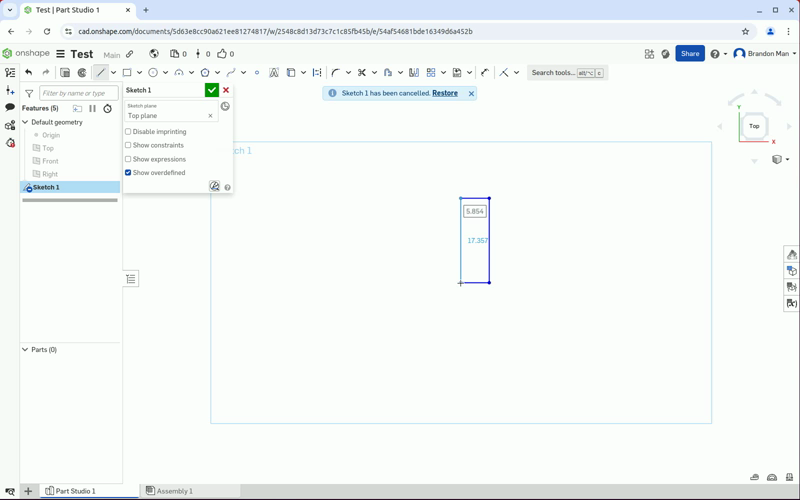
key_up(shift)
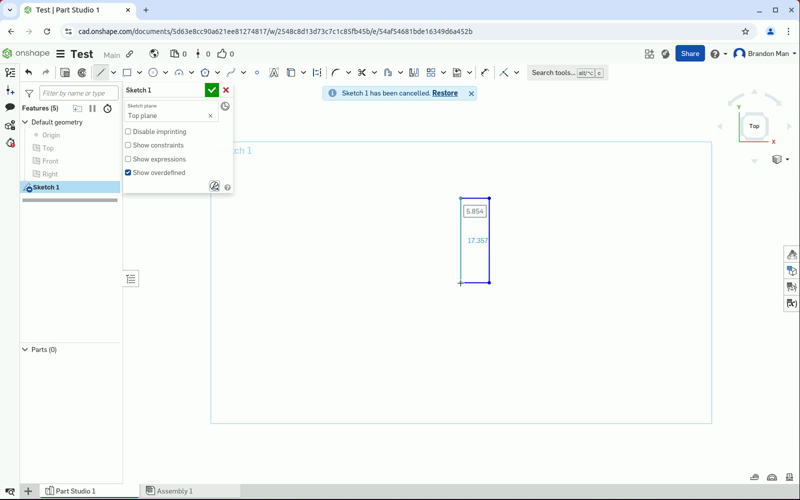
click(460, 282)
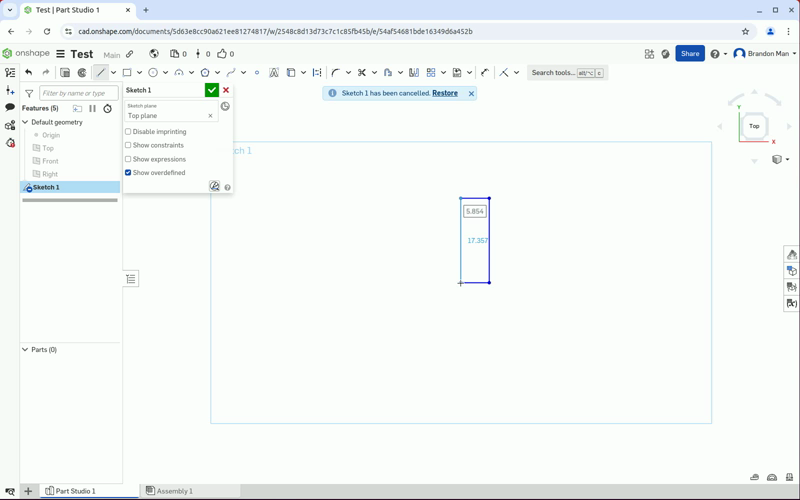
key(esc)
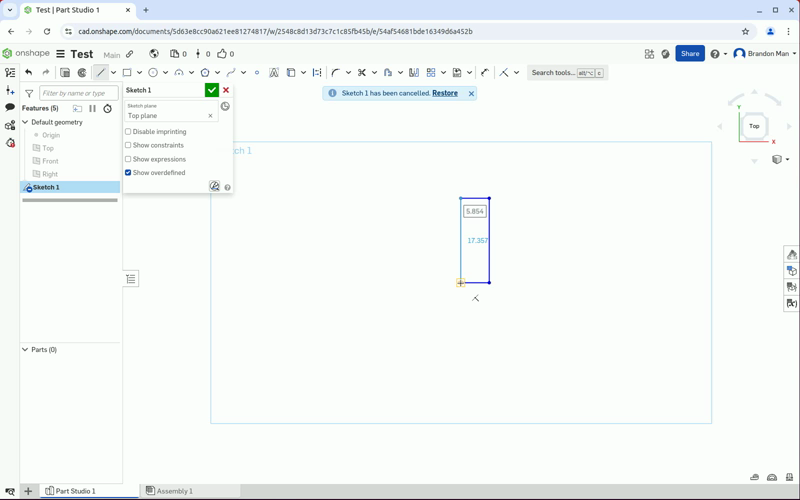
mouse_move(476, 214)
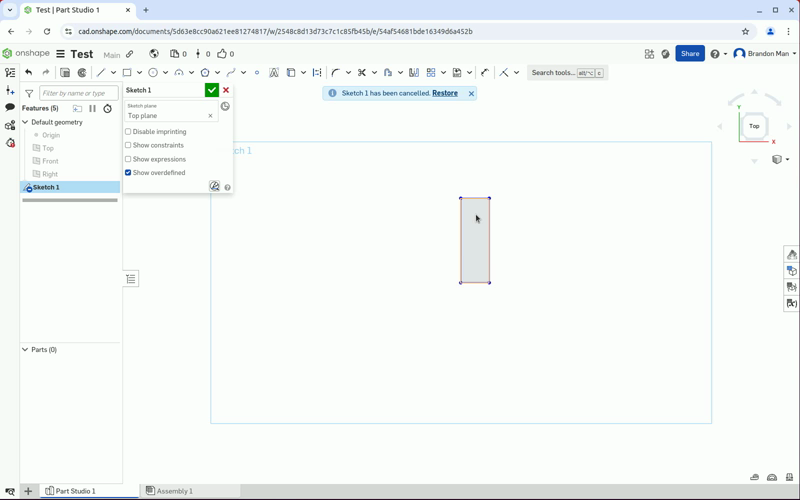
click(476, 214)
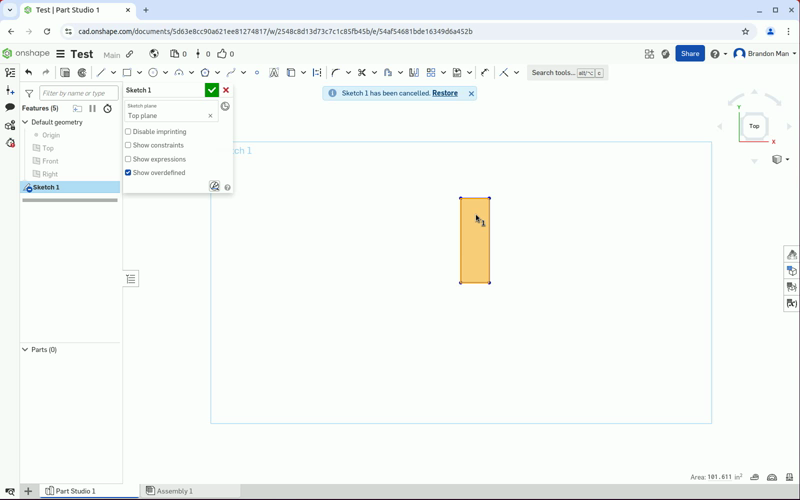
mouse_move(73, 352)
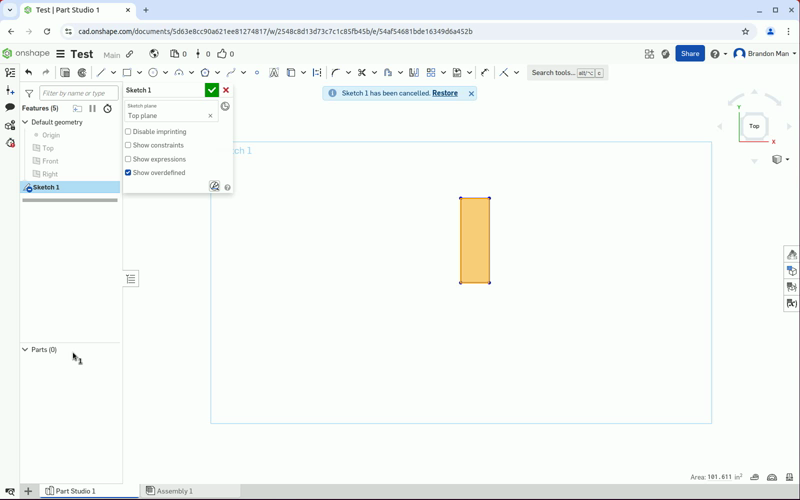
key(shift+y)
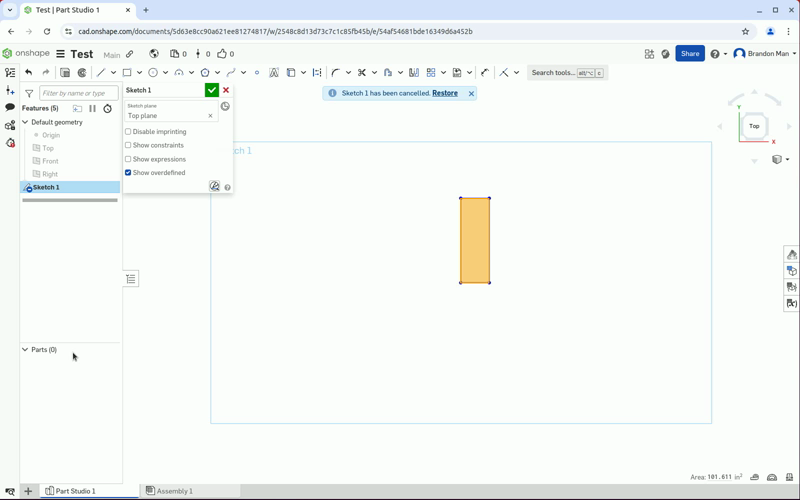
key(shift+e)
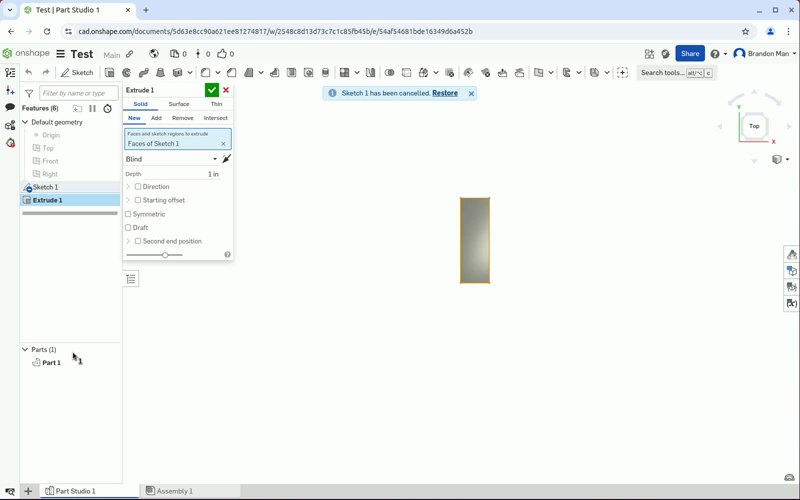
mouse_move(143, 106)
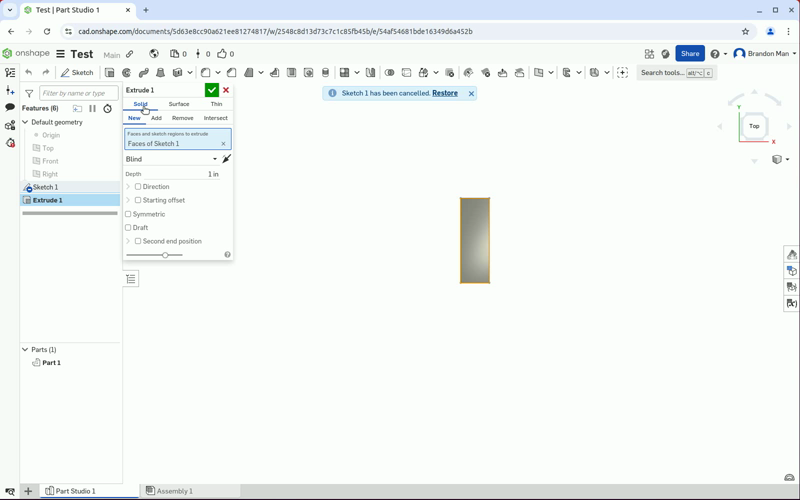
click(143, 106)
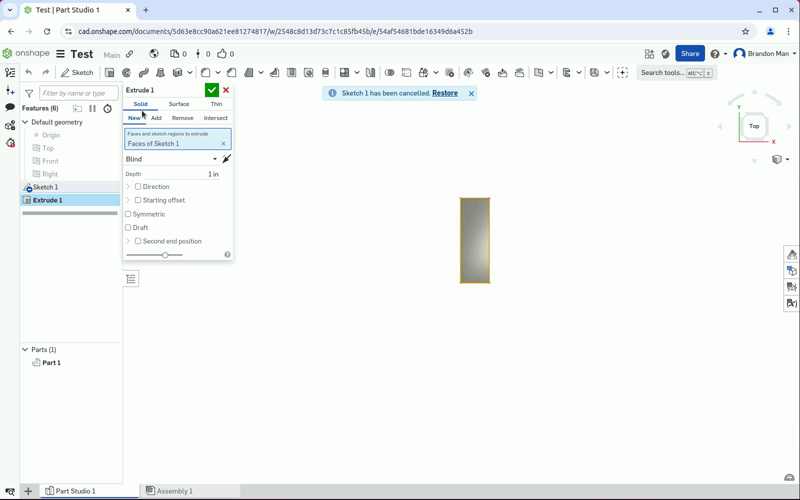
mouse_move(137, 120)
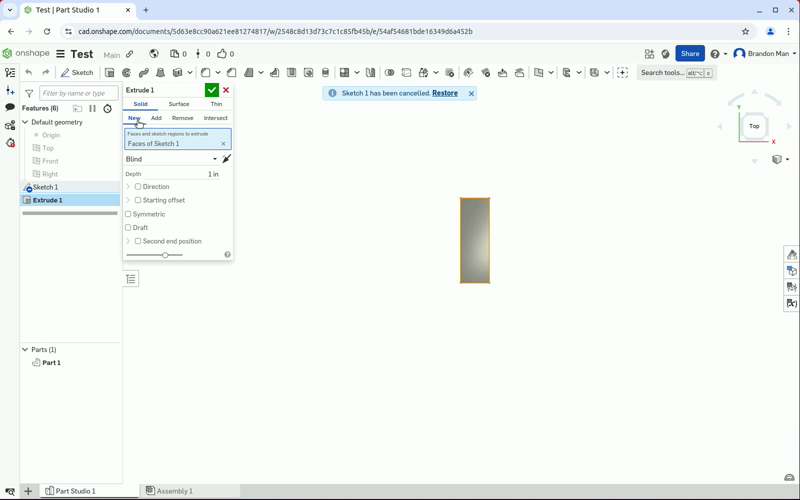
click(137, 120)
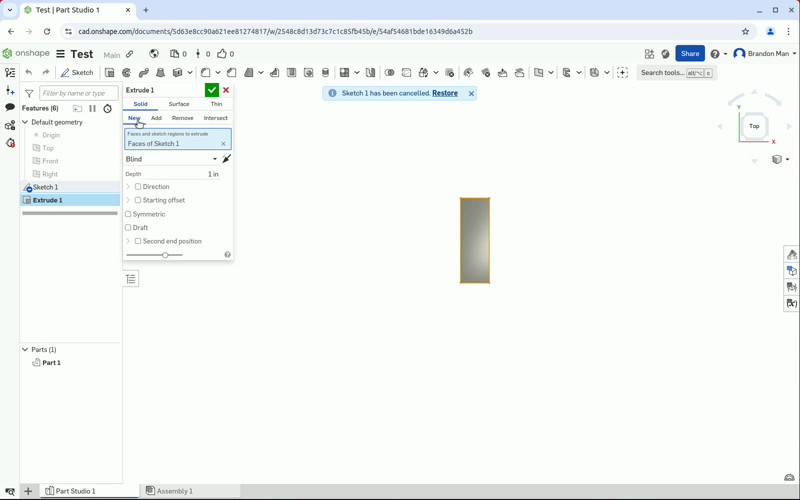
key(tab, 4)
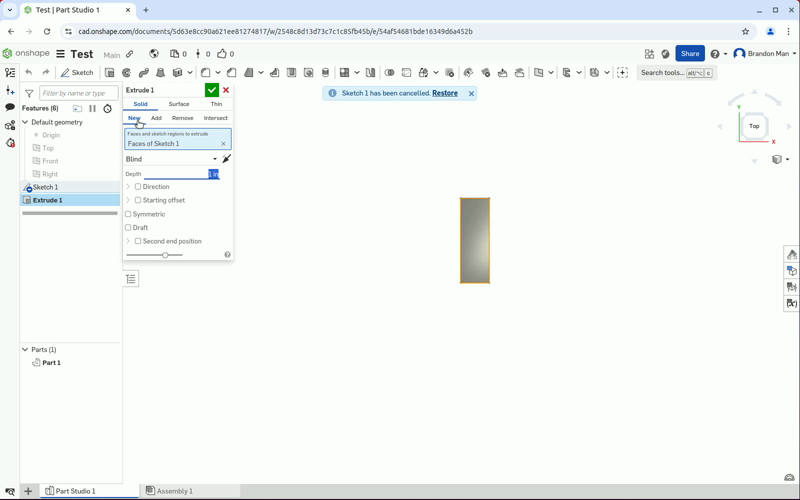
text(23.108)
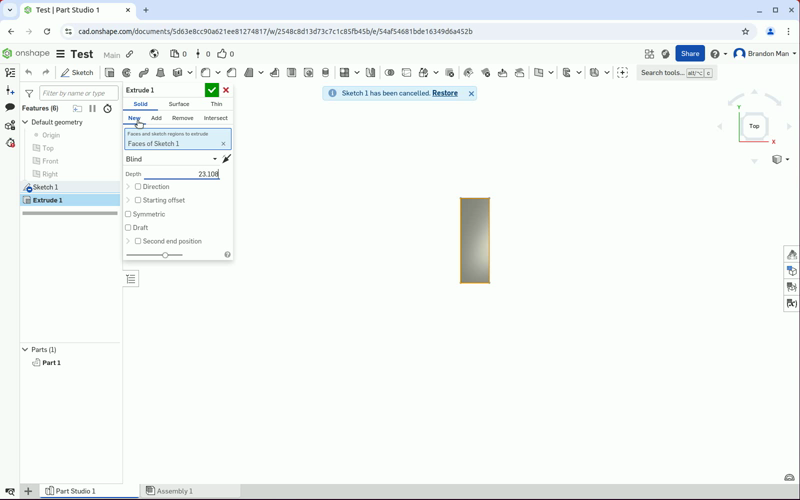
key(enter)
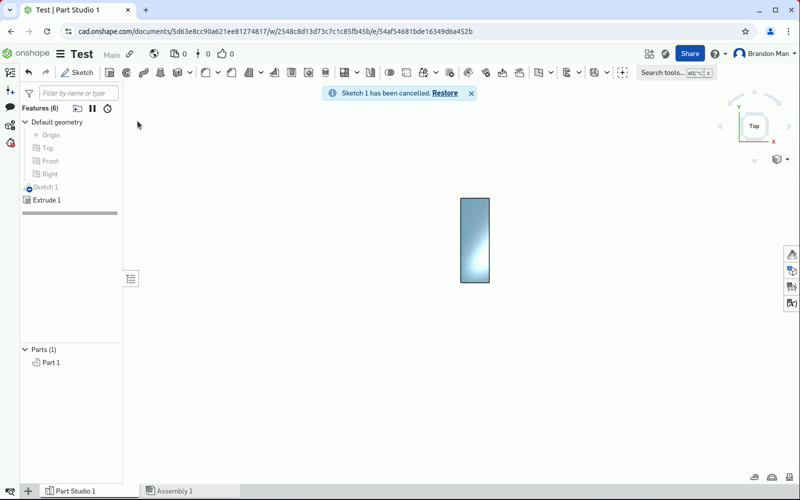
key(shift+h)
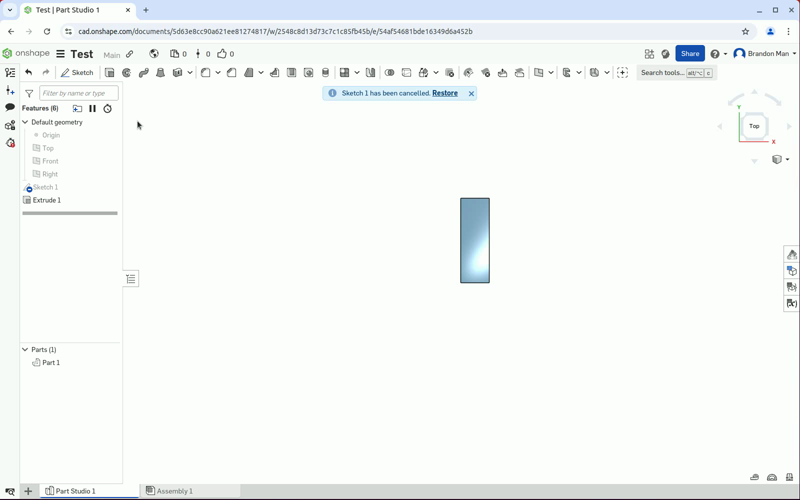
key(shift+h)
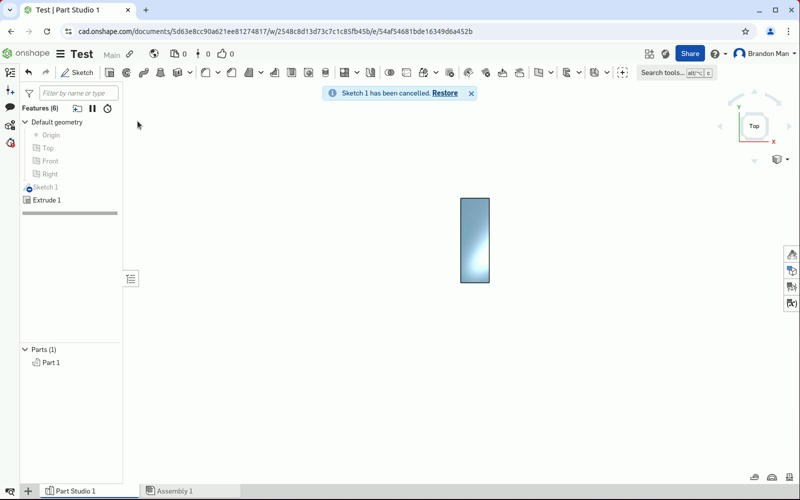
mouse_move(73, 189)
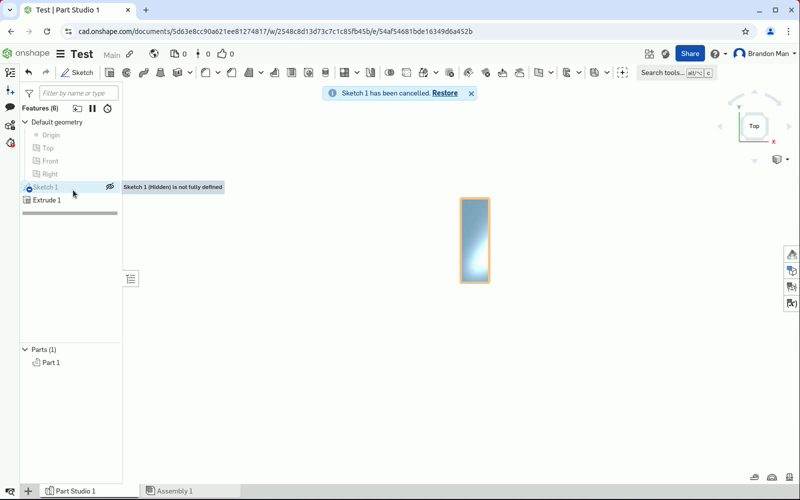
click(73, 189)
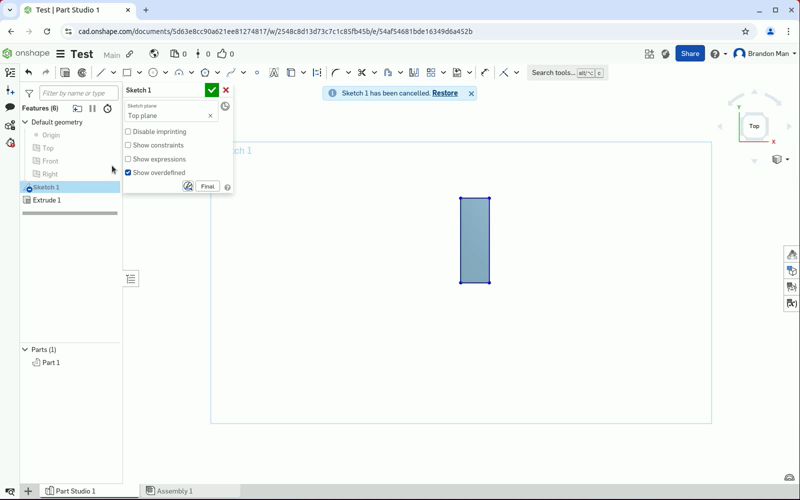
mouse_move(229, 92)
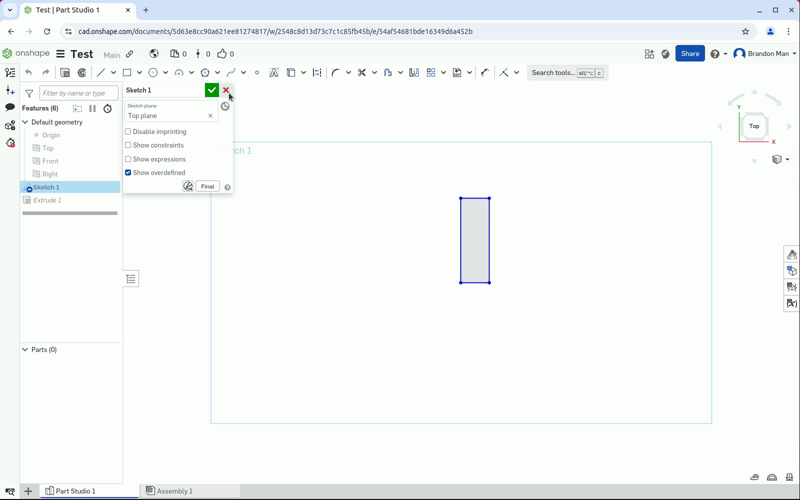
click(229, 92)
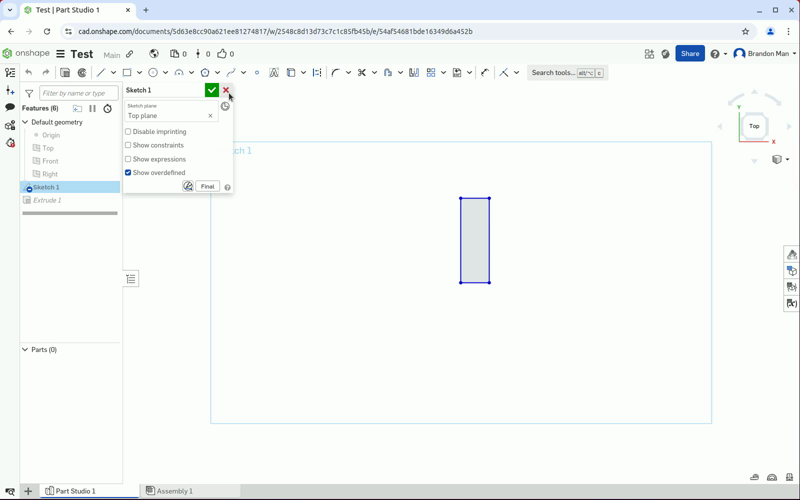
key(shift+s)
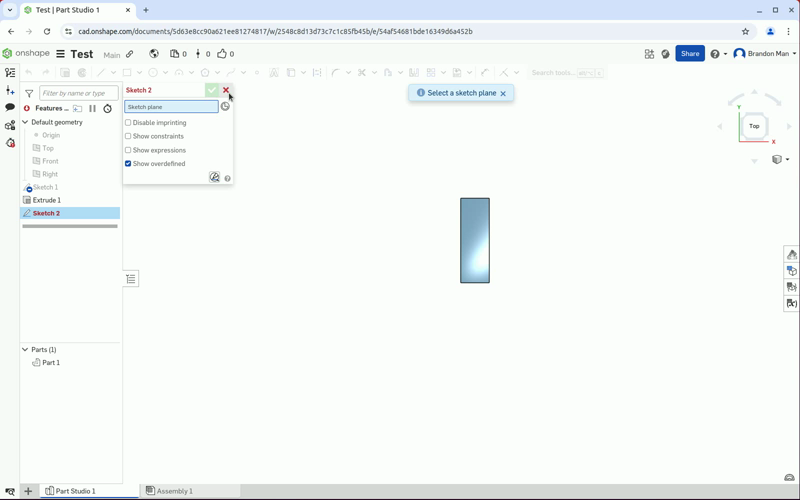
mouse_move(73, 150)
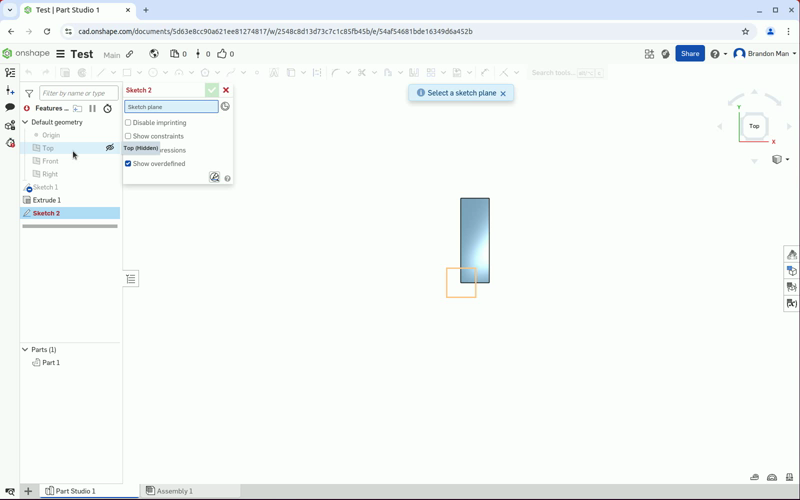
click(73, 150)
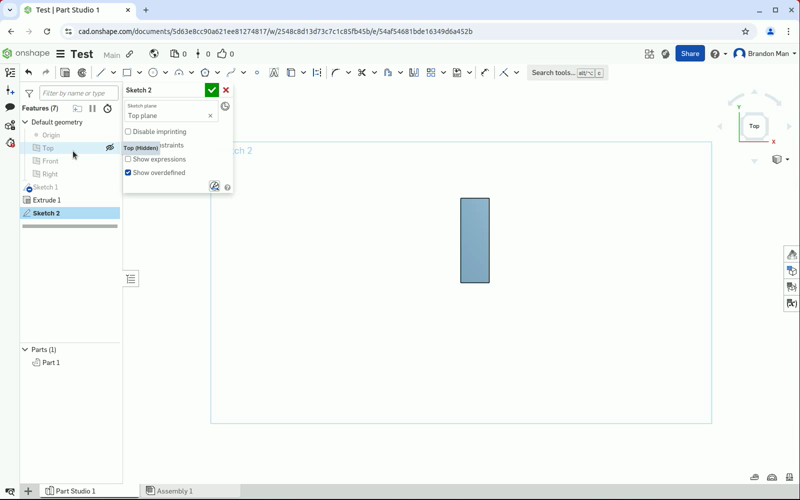
mouse_move(73, 352)
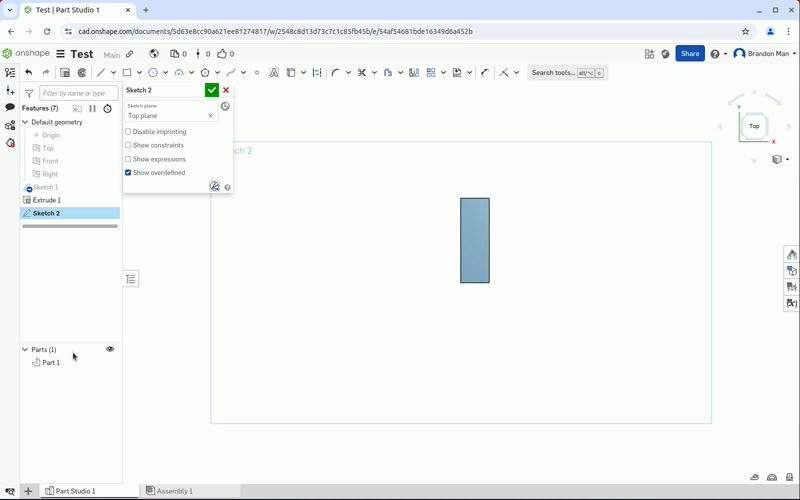
key(y)
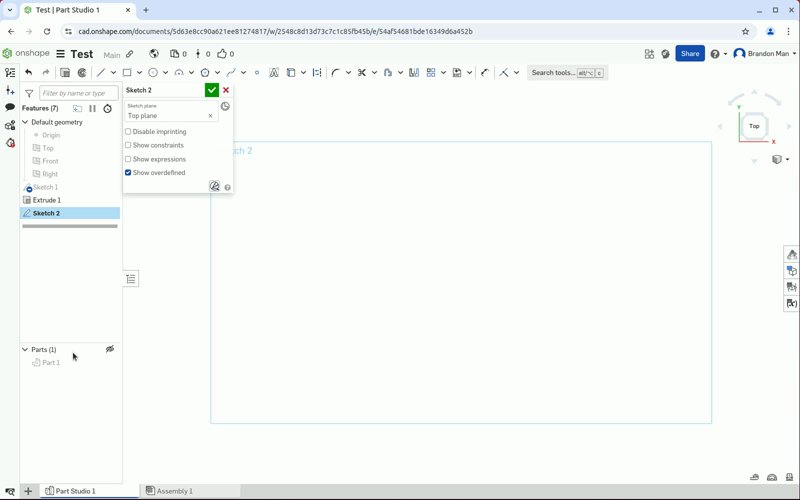
key(l)
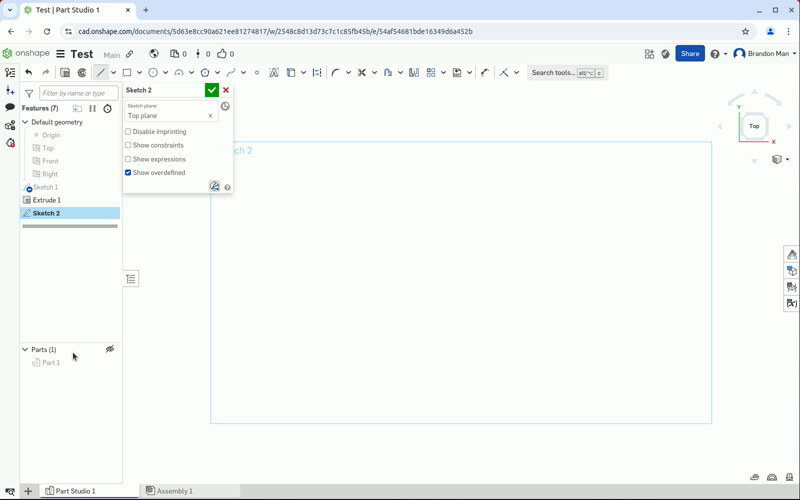
key_down(shift)
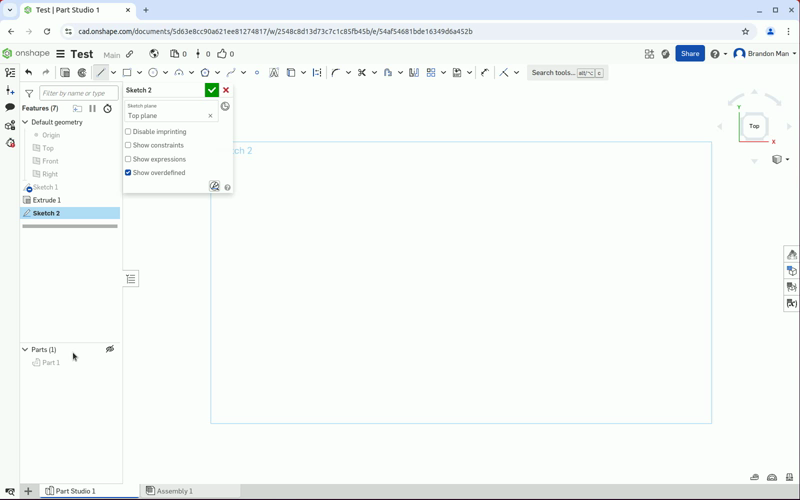
mouse_move(460, 198)
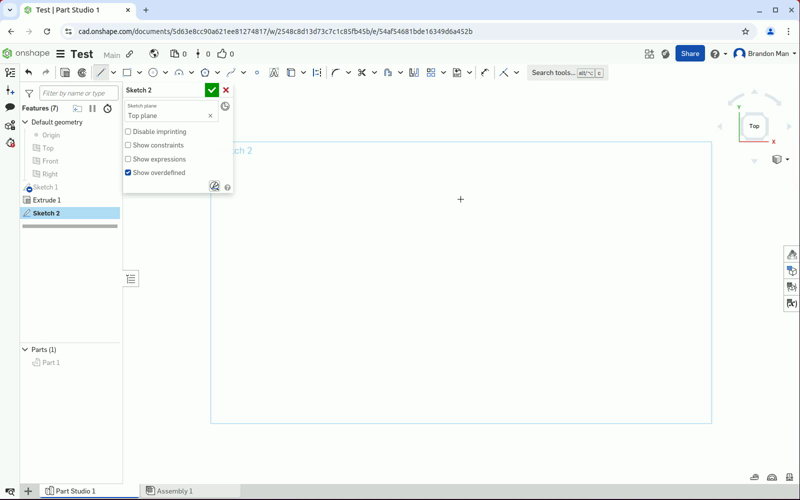
click(460, 198)
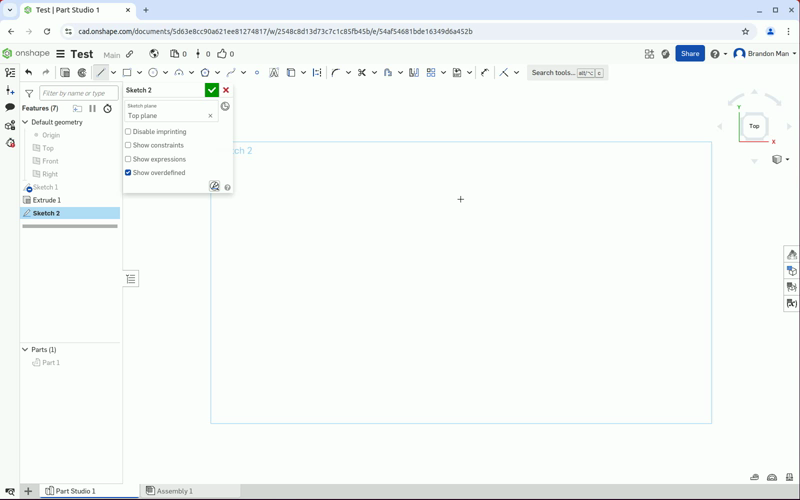
key_up(shift)
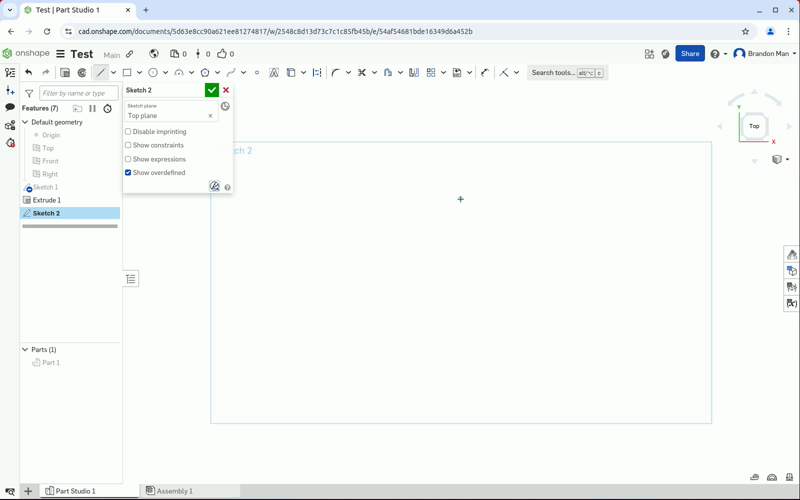
key_down(shift)
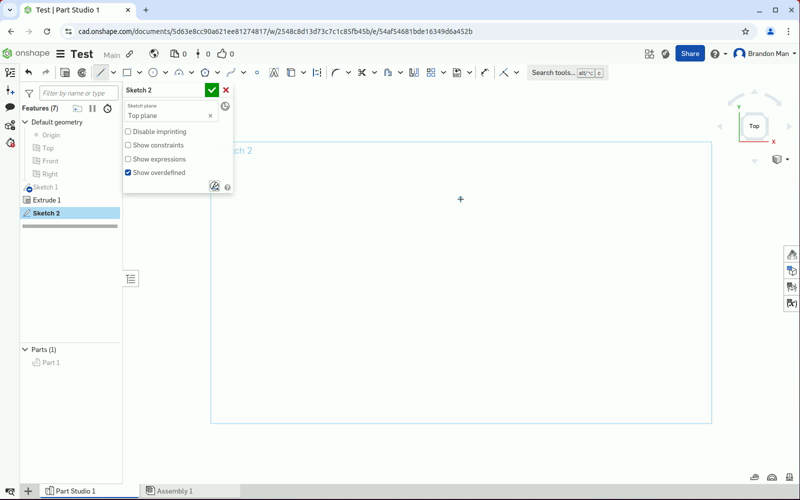
mouse_move(490, 198)
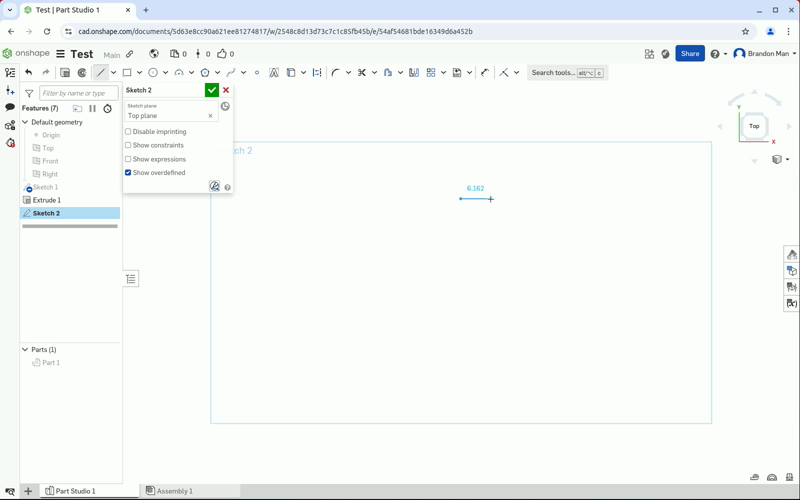
mouse_move(489, 198)
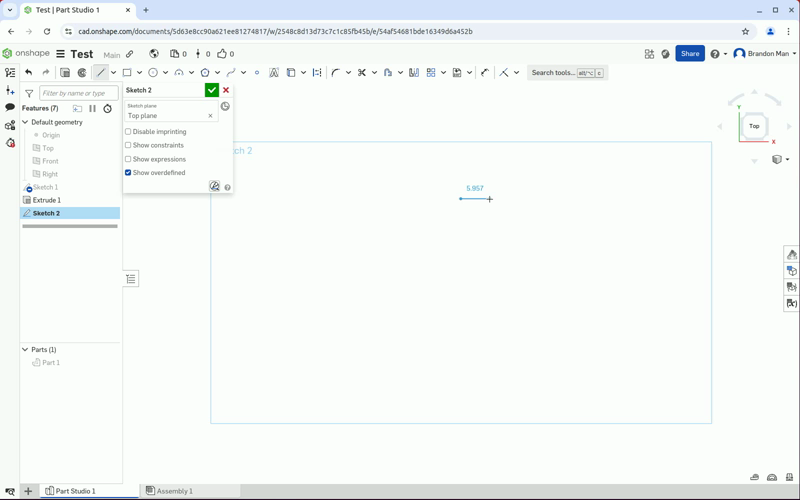
click(489, 198)
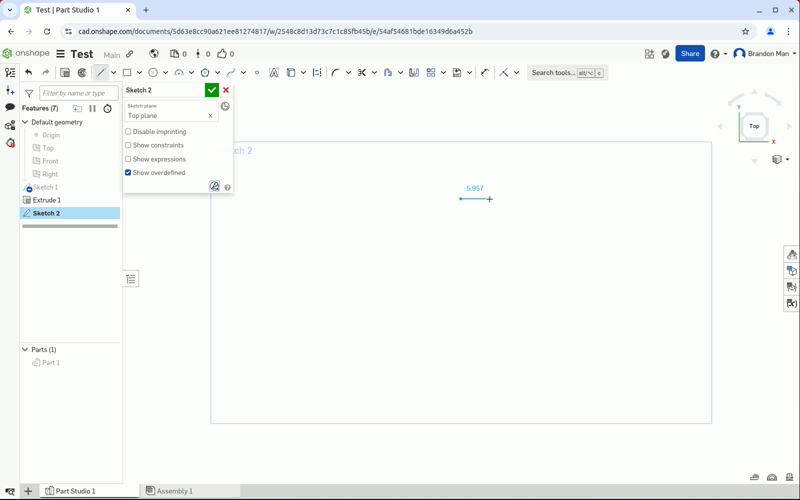
key_up(shift)
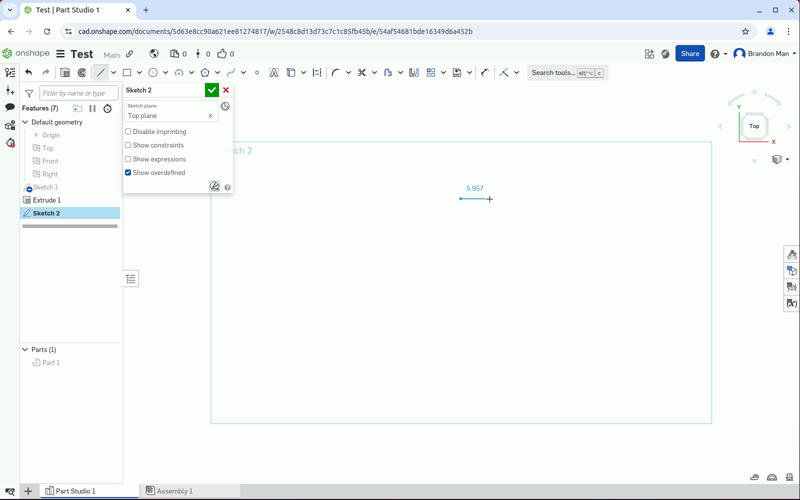
key_down(shift)
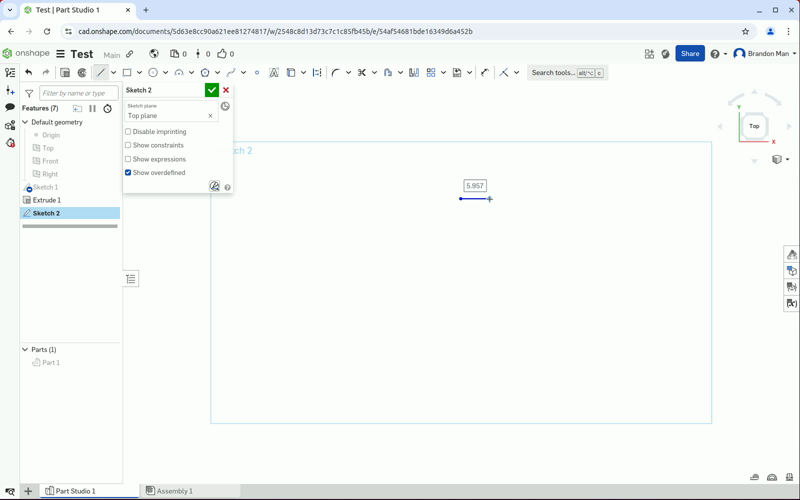
mouse_move(519, 198)
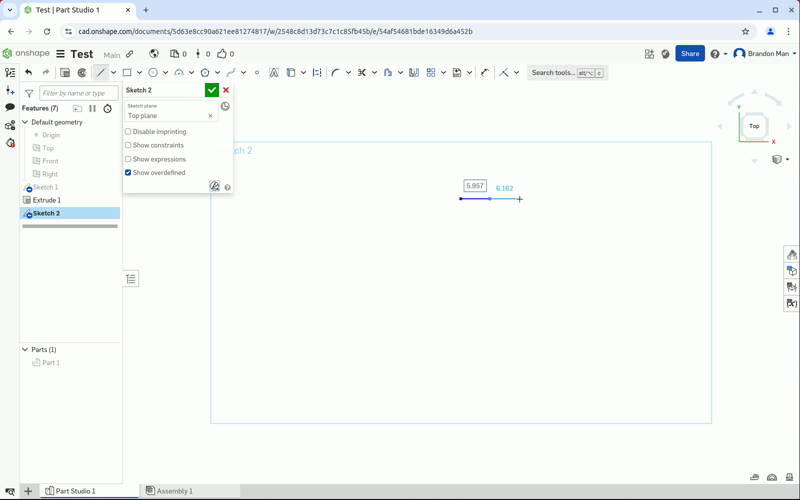
mouse_move(489, 169)
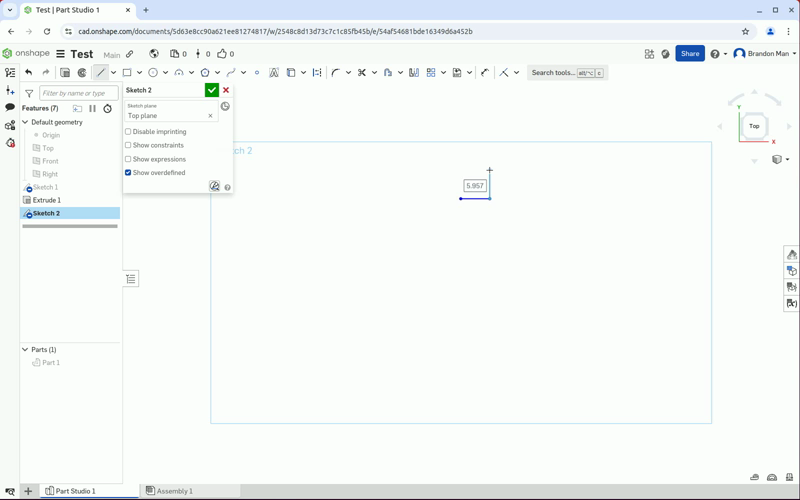
click(489, 169)
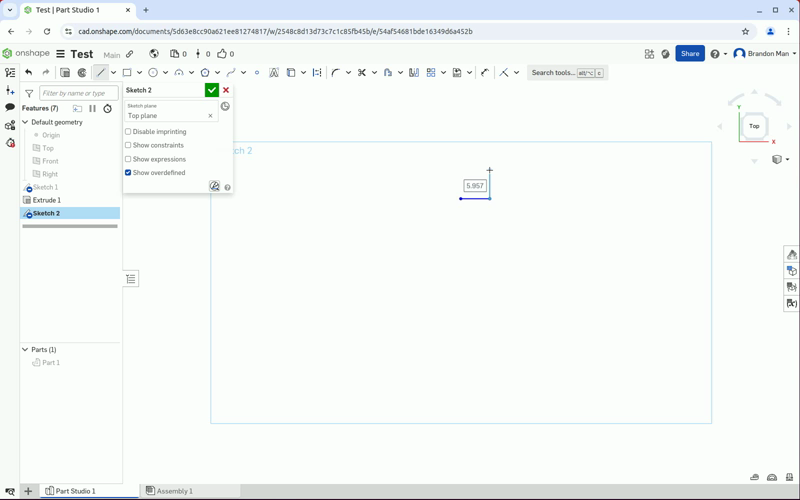
key_up(shift)
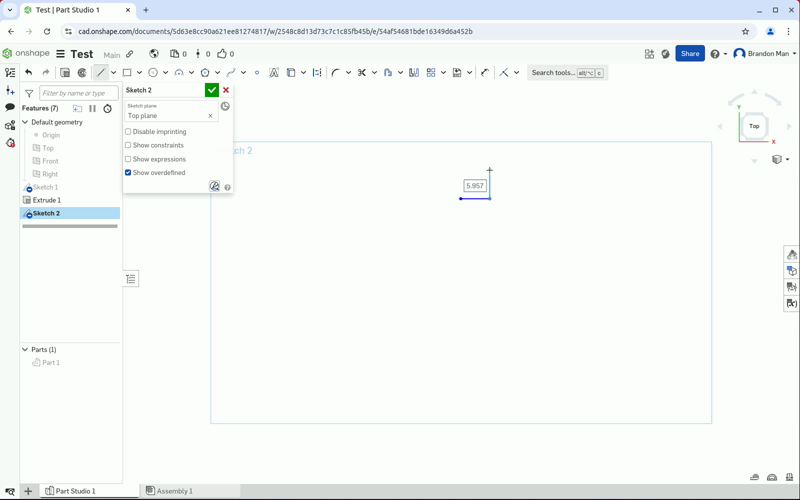
key_down(shift)
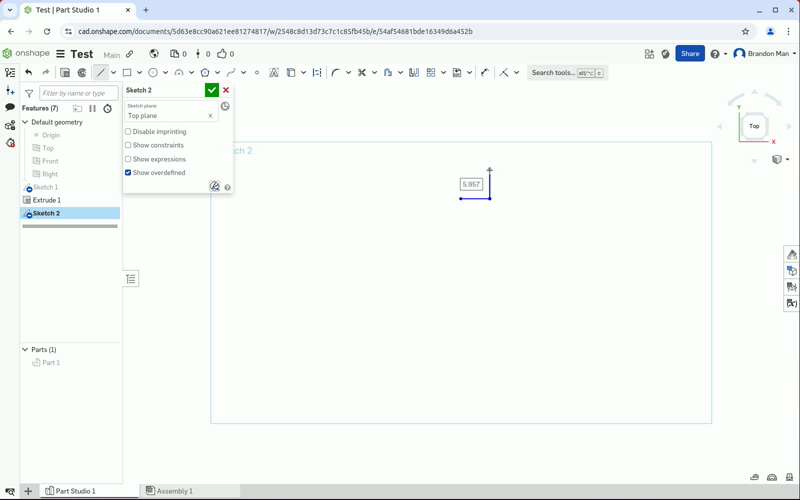
mouse_move(519, 169)
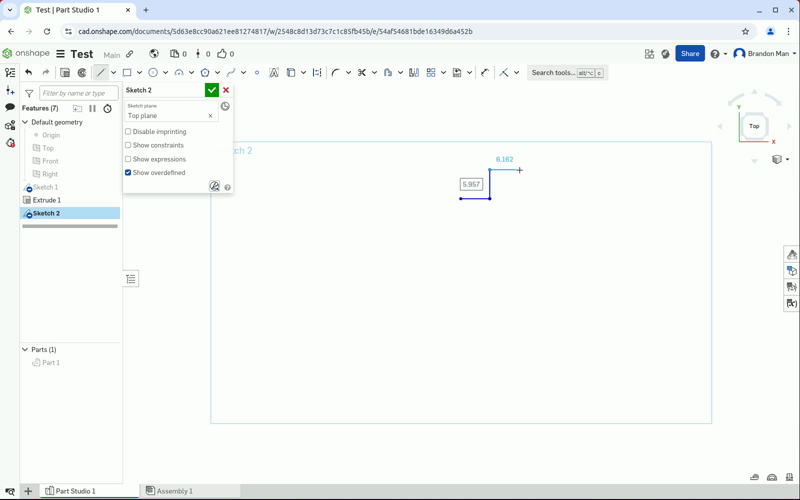
mouse_move(460, 169)
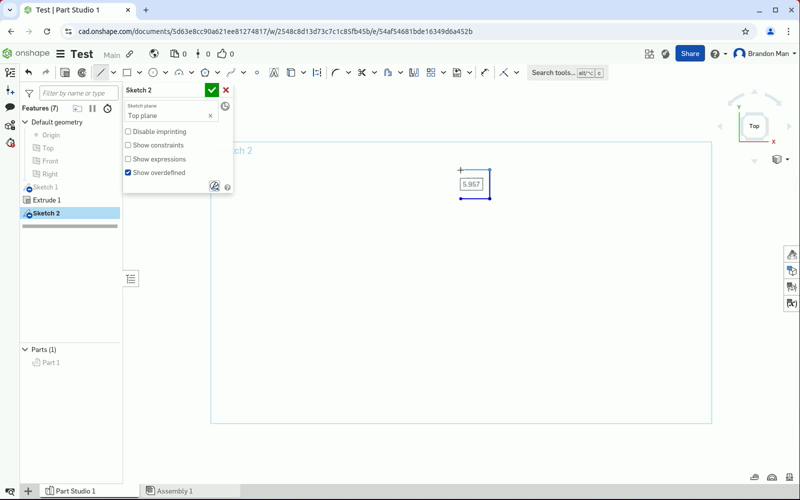
click(460, 169)
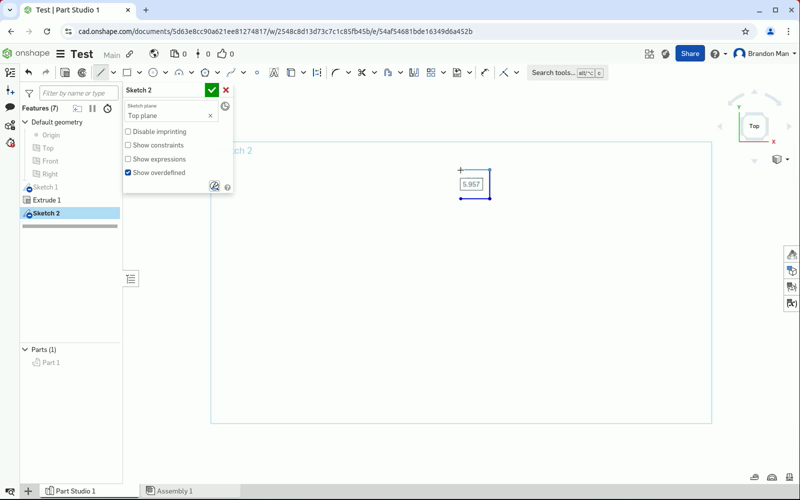
key_up(shift)
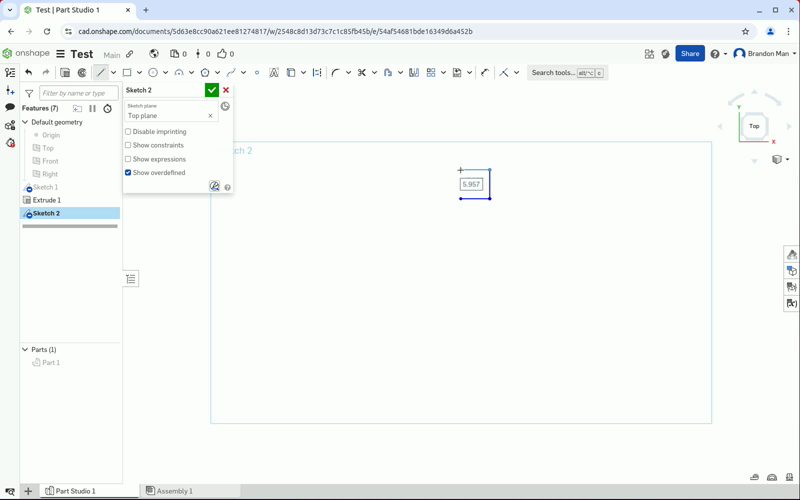
mouse_move(490, 169)
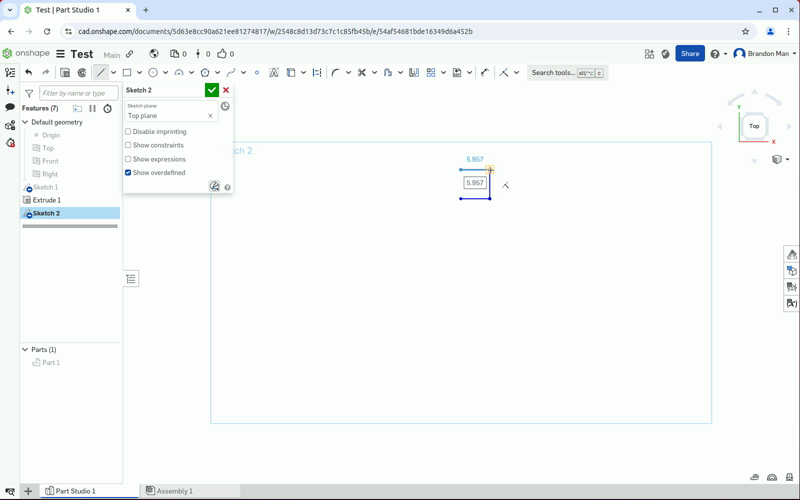
key_down(shift)
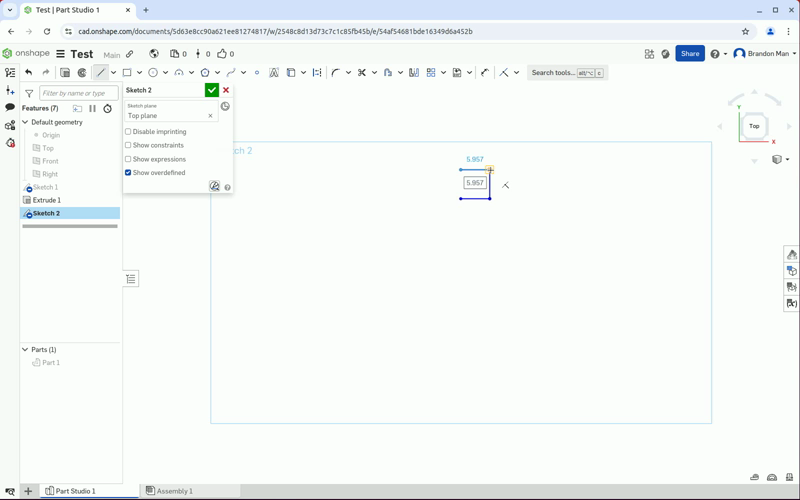
mouse_move(460, 198)
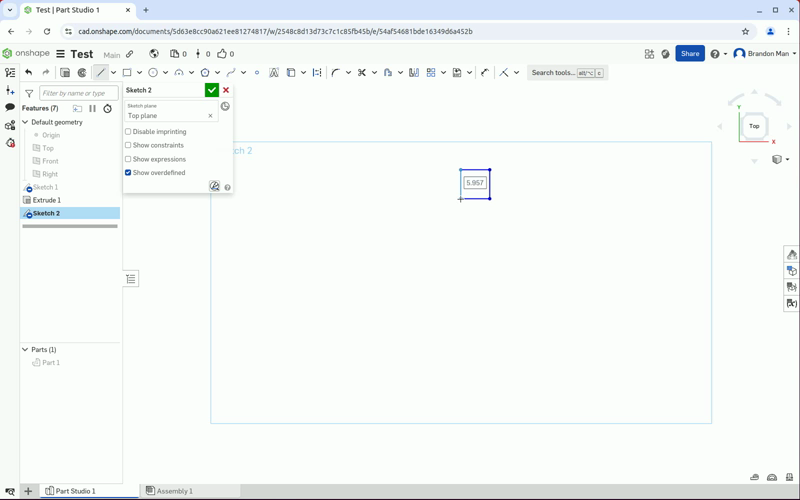
key_up(shift)
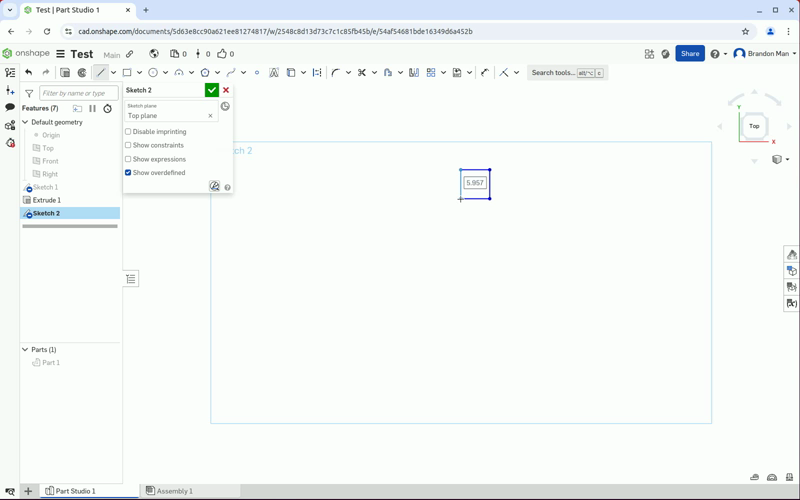
click(460, 198)
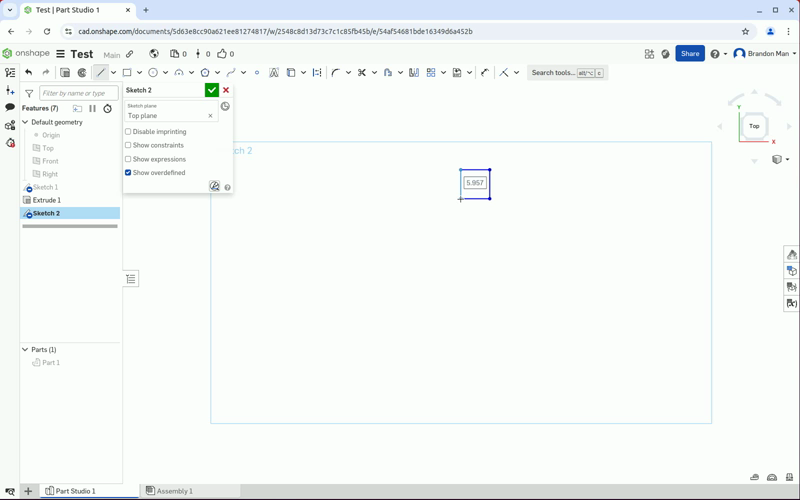
key(esc)
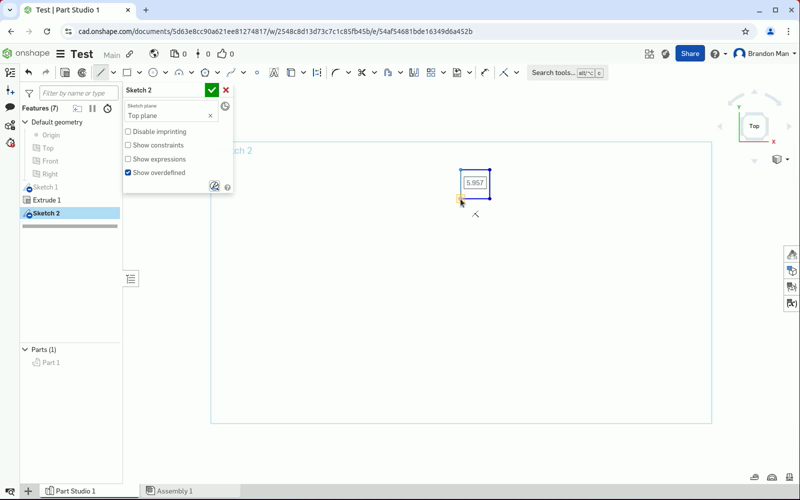
mouse_move(479, 175)
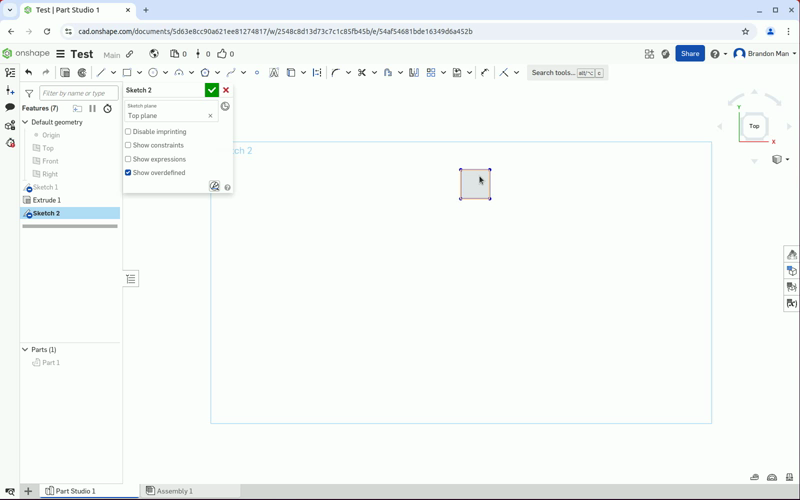
scroll(6)
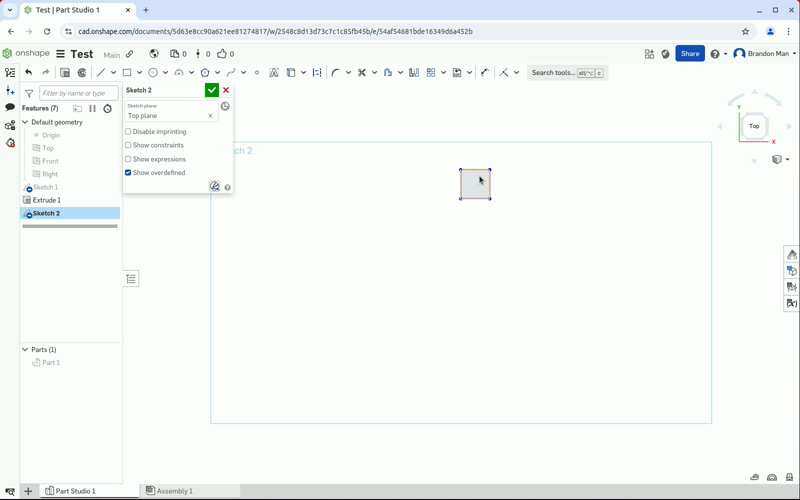
scroll(6)
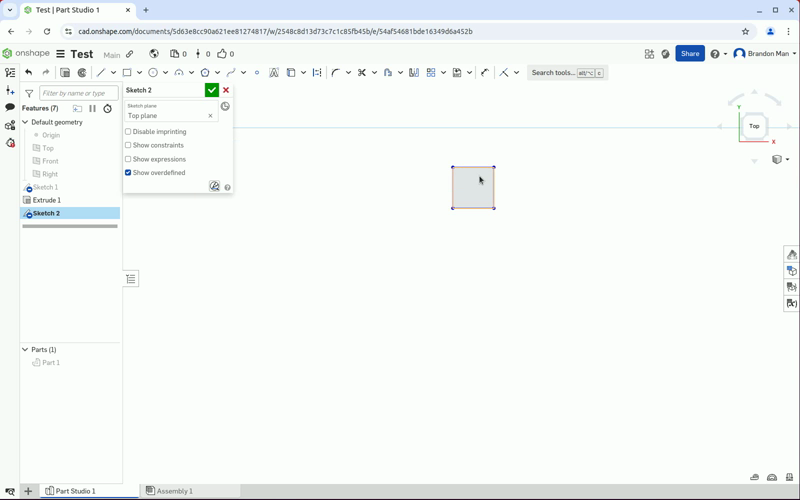
scroll(6)
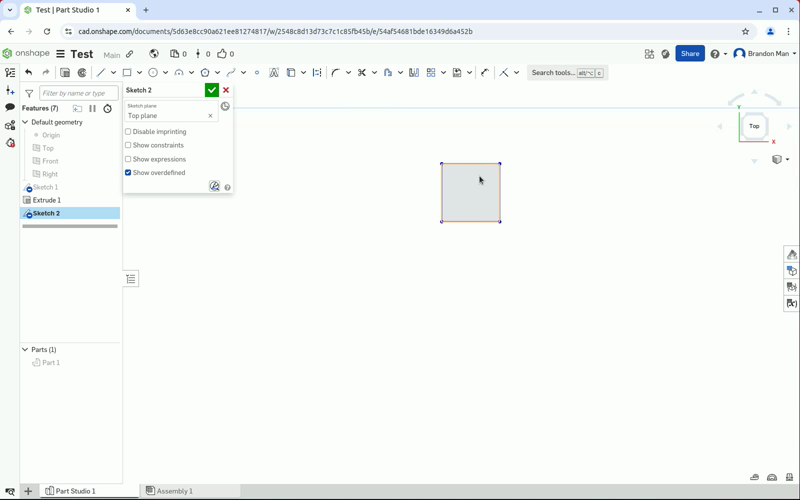
scroll(6)
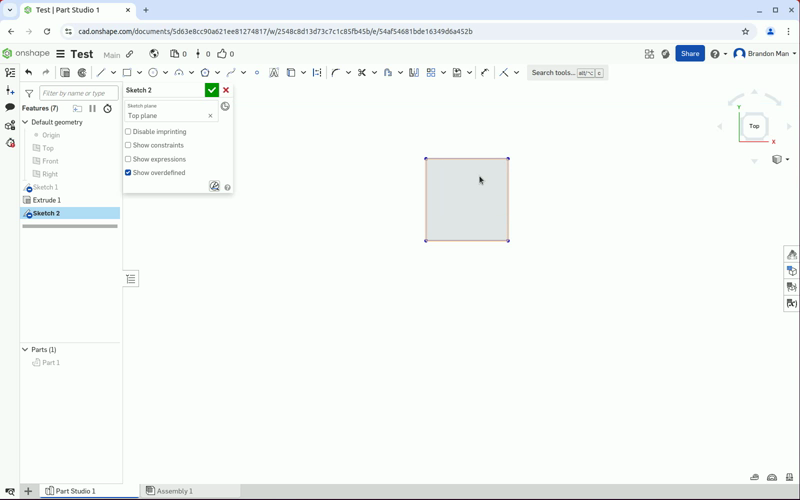
scroll(6)
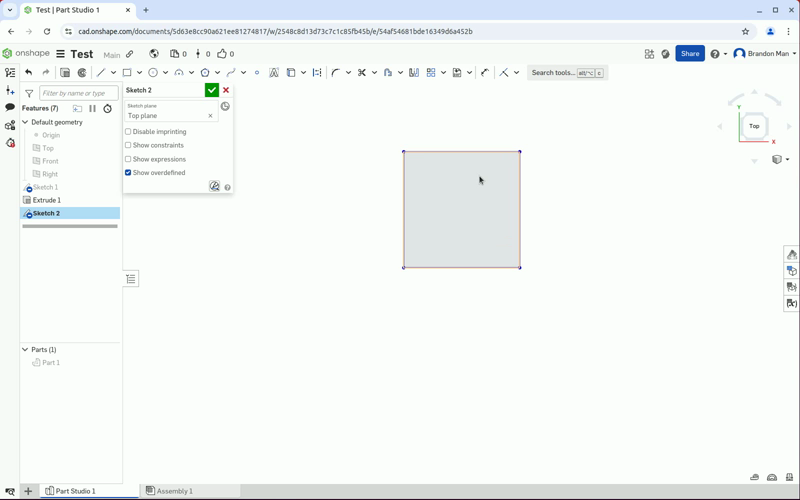
scroll(6)
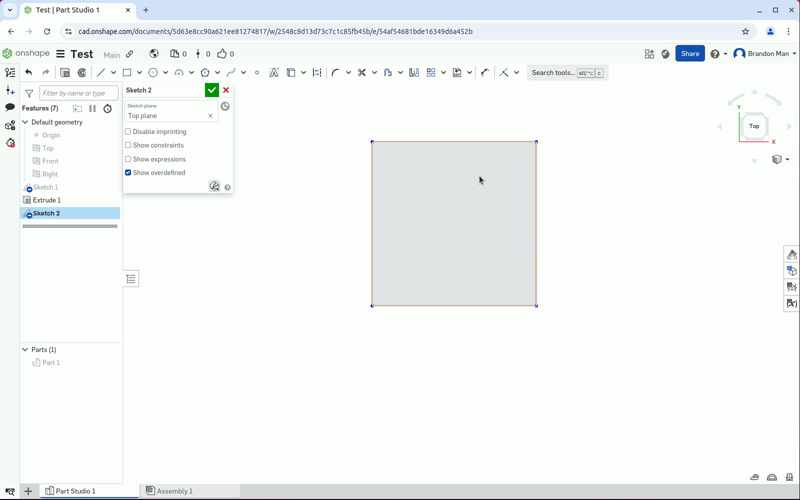
scroll(6)
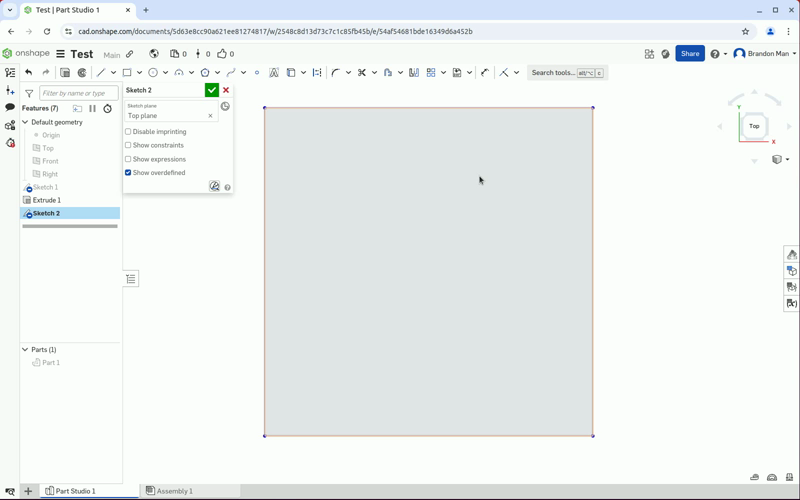
click(479, 175)
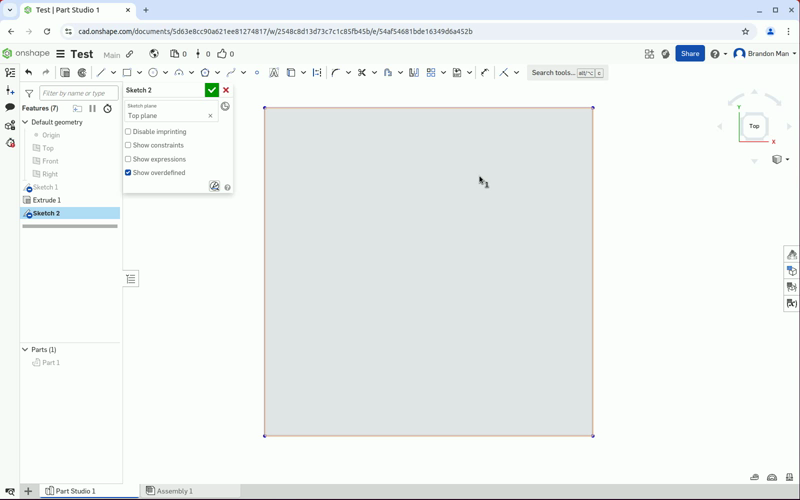
scroll(-6)
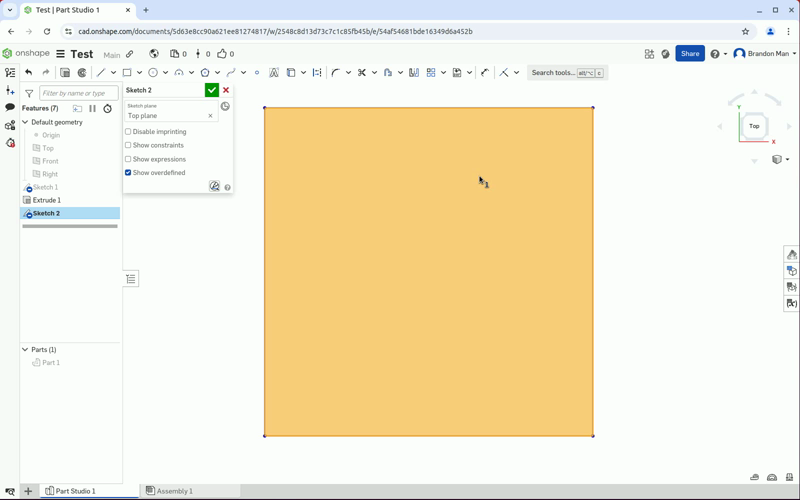
scroll(-6)
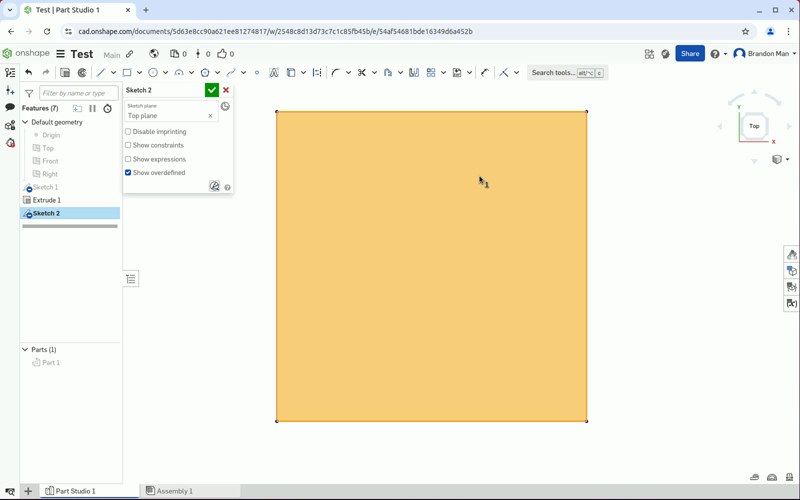
scroll(-6)
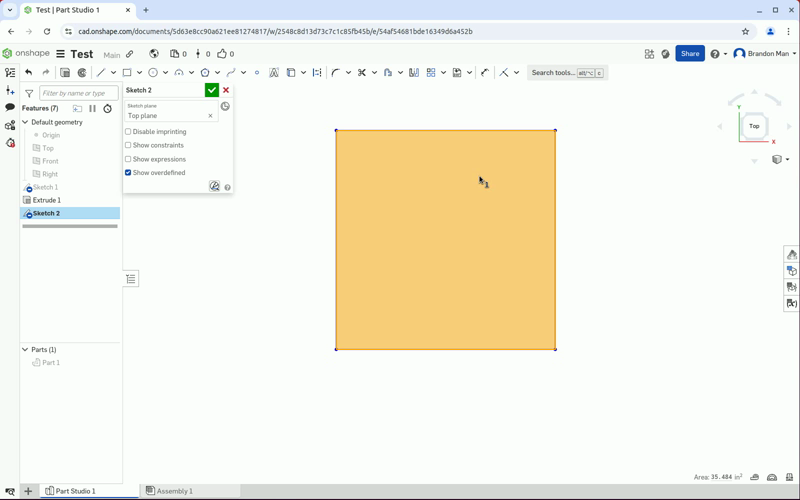
scroll(-6)
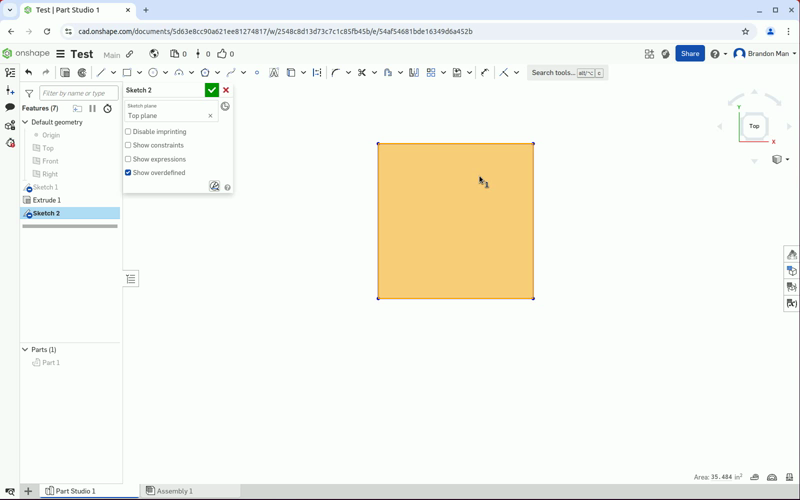
scroll(-6)
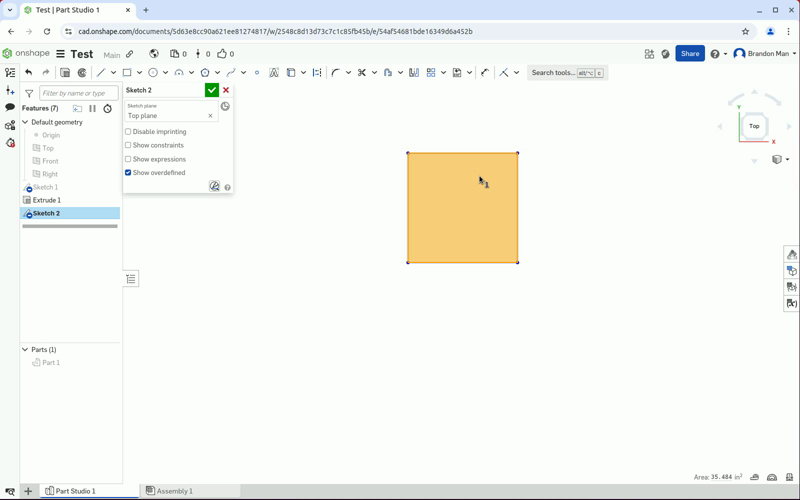
scroll(-6)
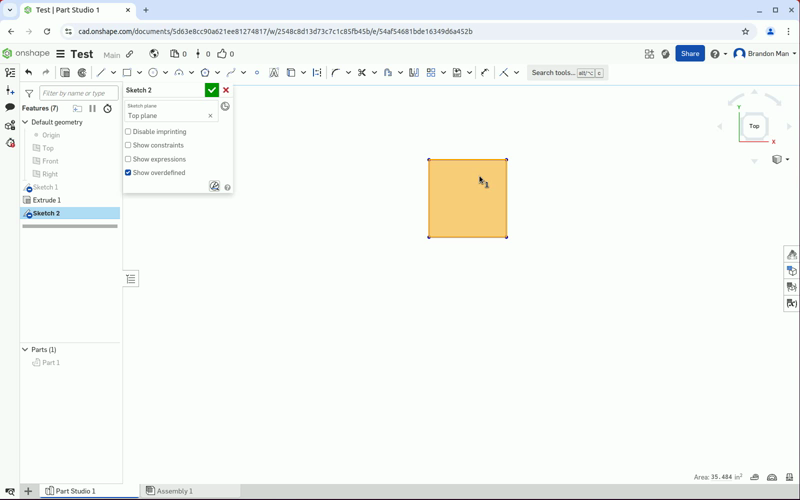
scroll(-6)
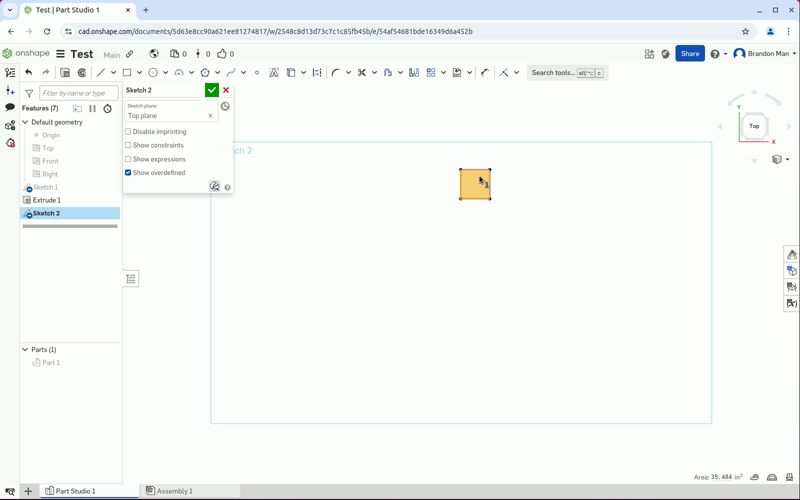
mouse_move(73, 352)
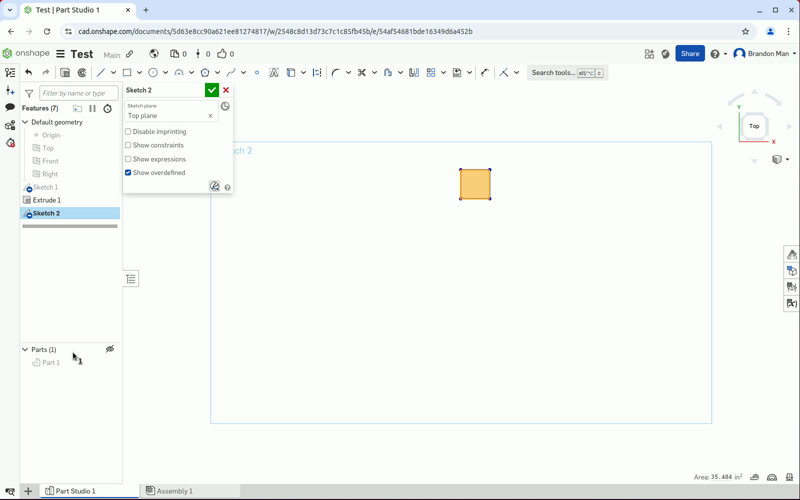
key(shift+y)
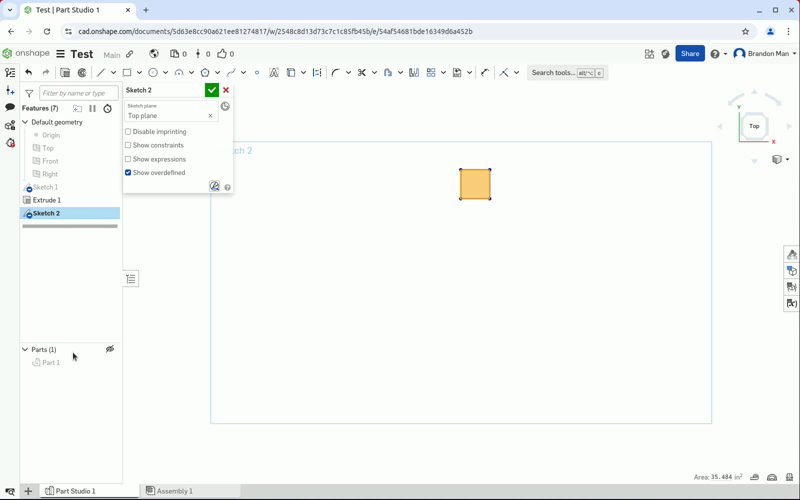
key(shift+e)
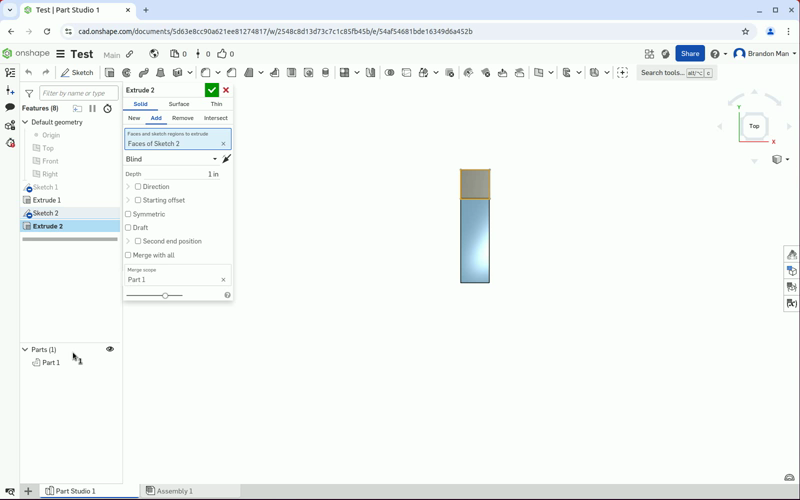
mouse_move(143, 106)
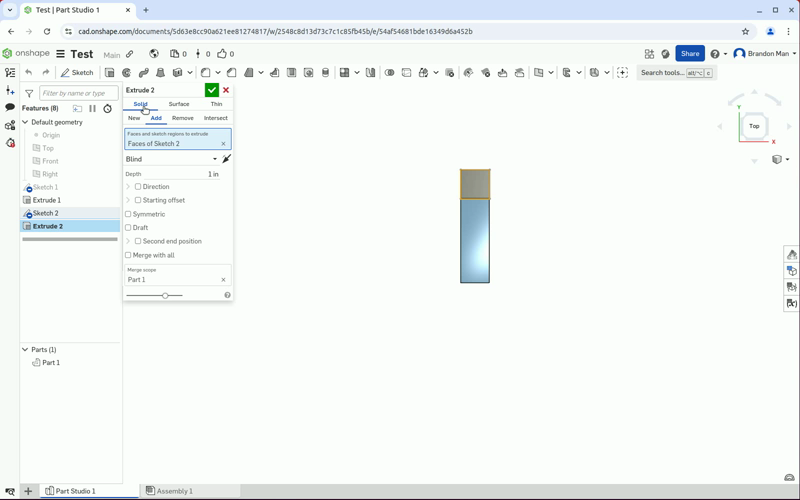
click(143, 106)
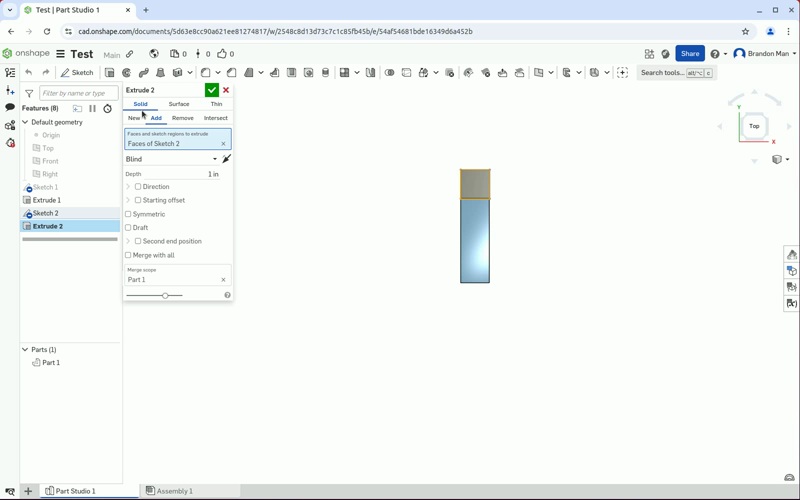
mouse_move(137, 120)
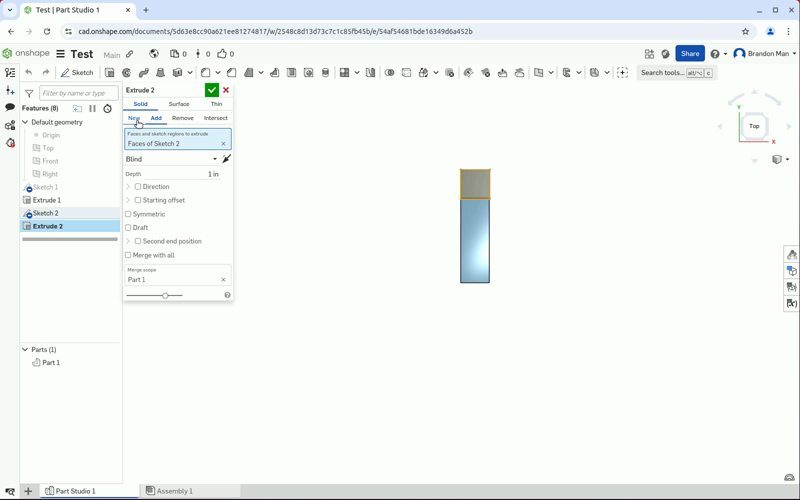
click(137, 120)
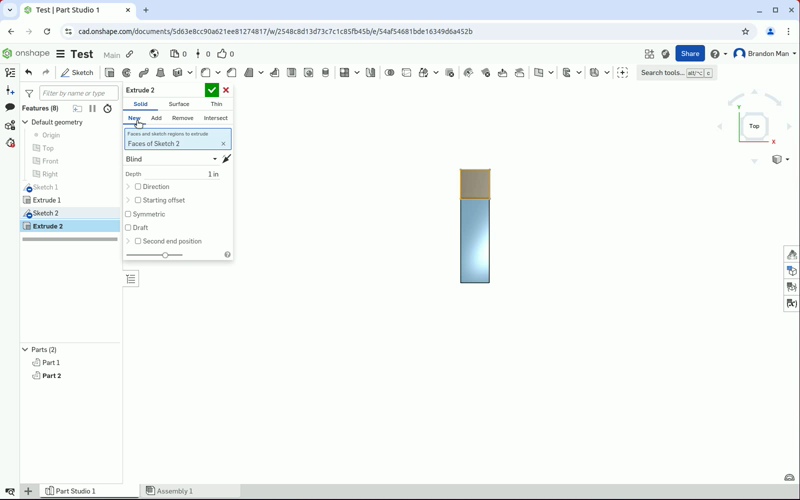
key(tab, 4)
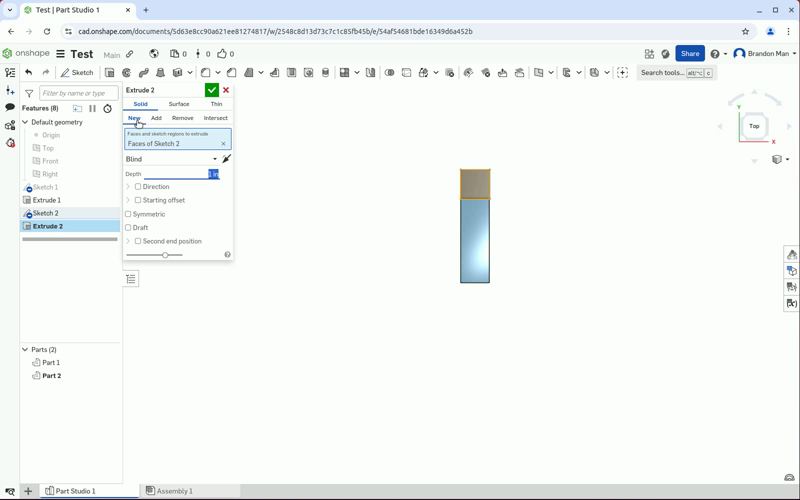
text(11.554)
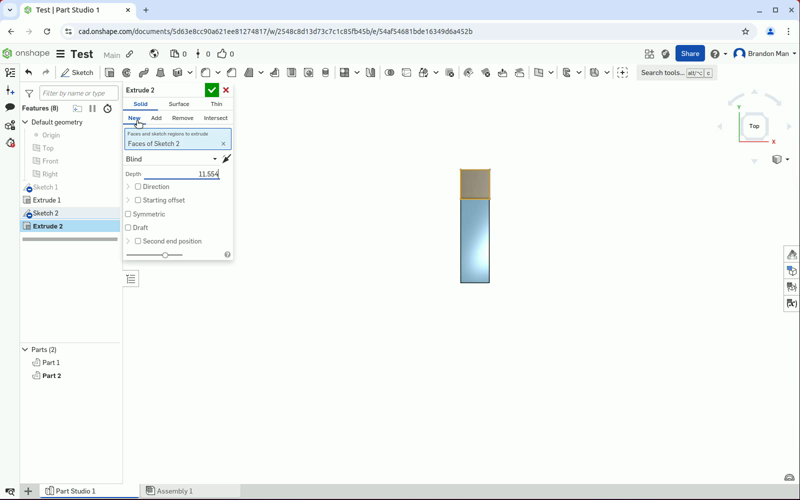
key(enter)
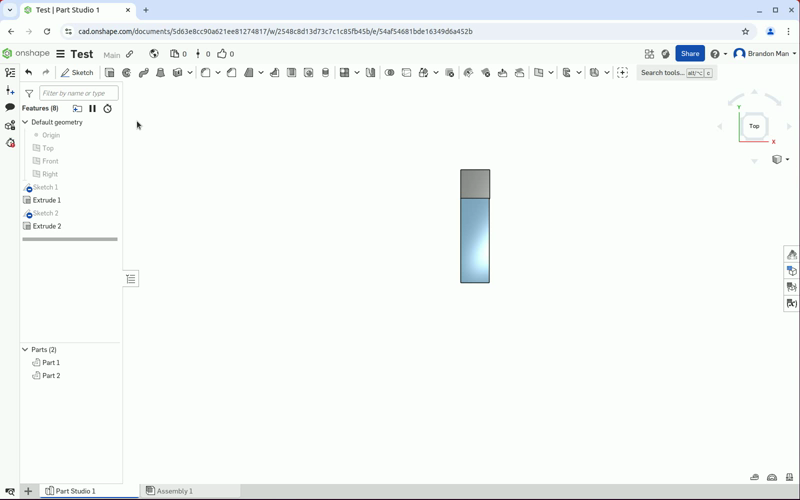
key(shift+h)
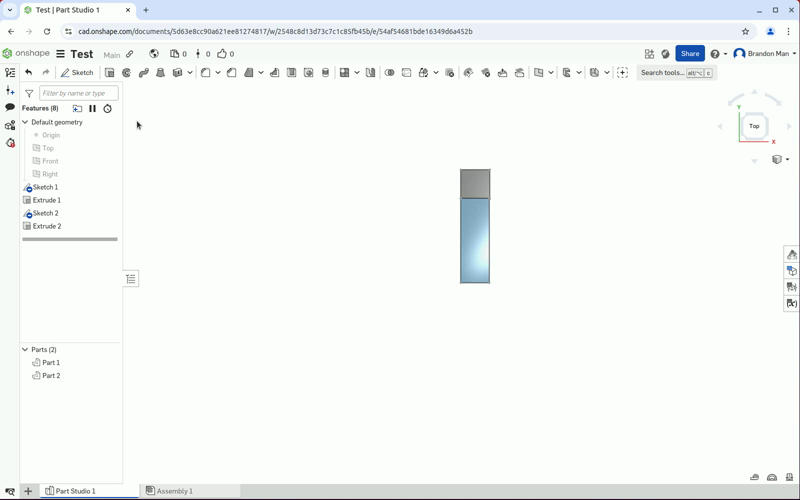
key(shift+h)
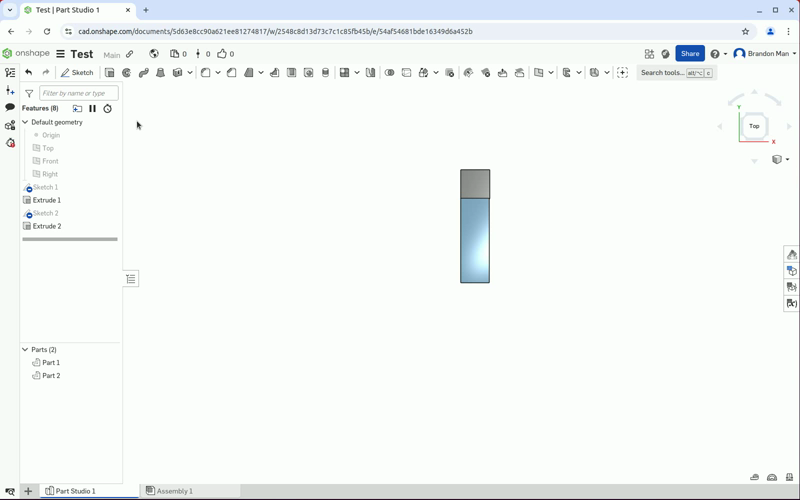
mouse_move(73, 189)
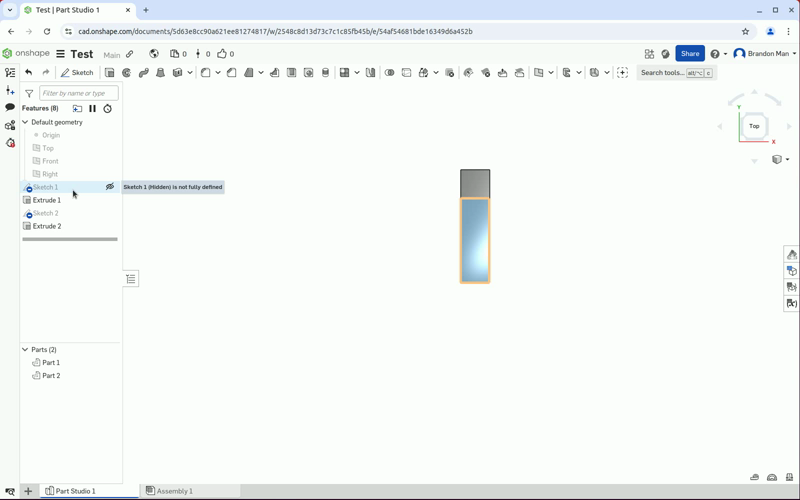
click(73, 189)
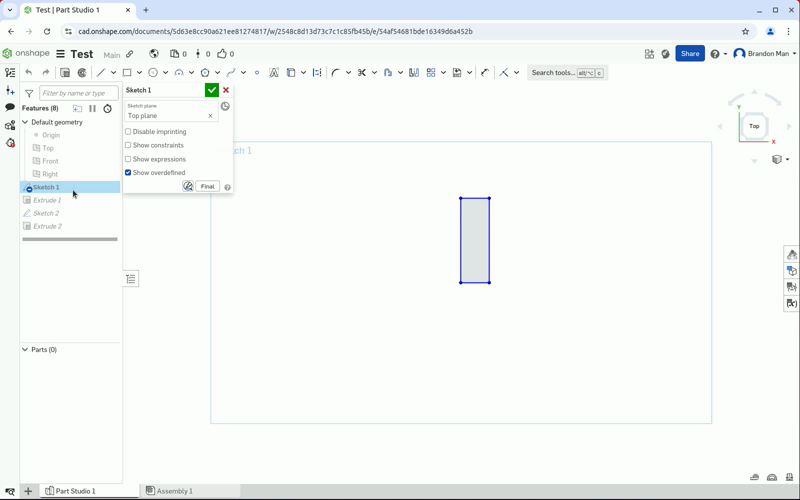
mouse_move(229, 92)
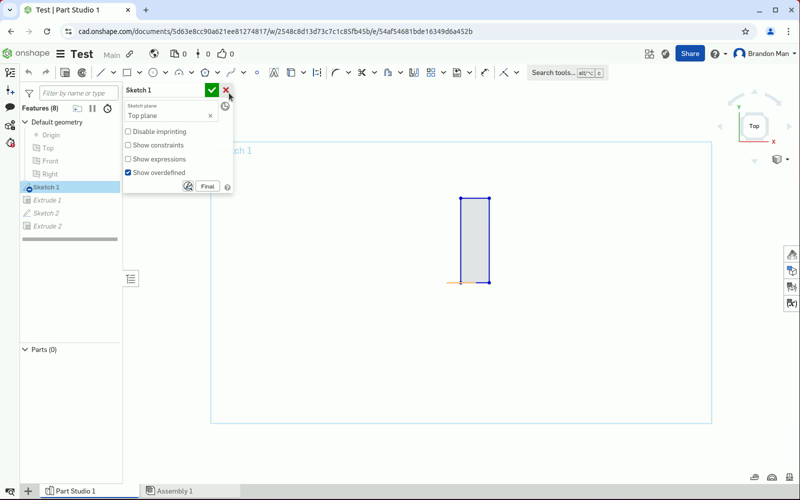
click(229, 92)
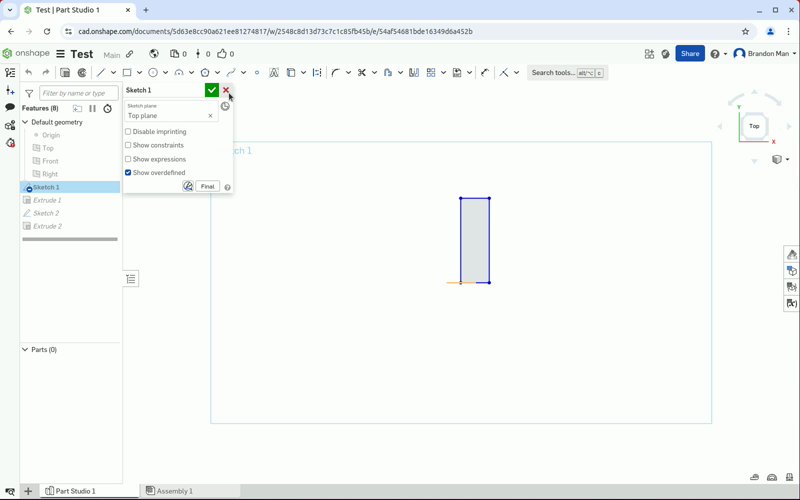
key(shift+s)
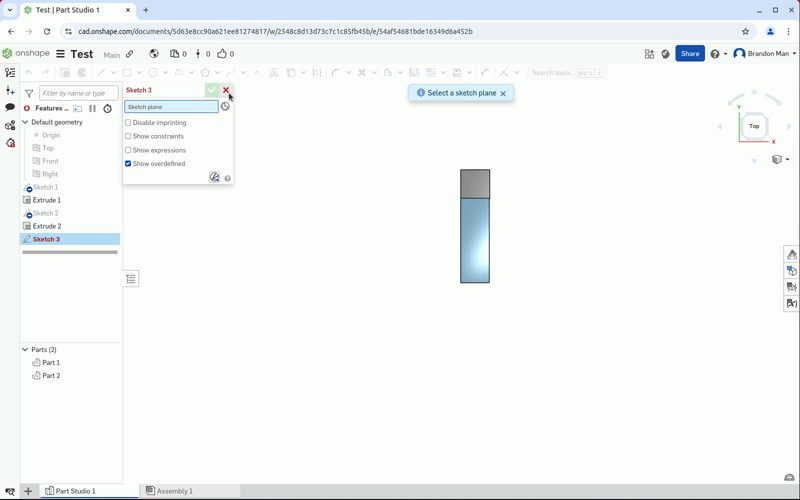
mouse_move(73, 150)
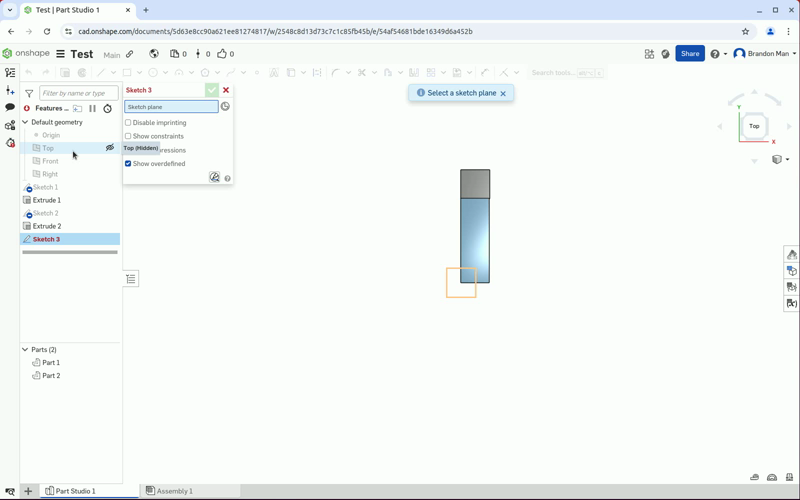
click(73, 150)
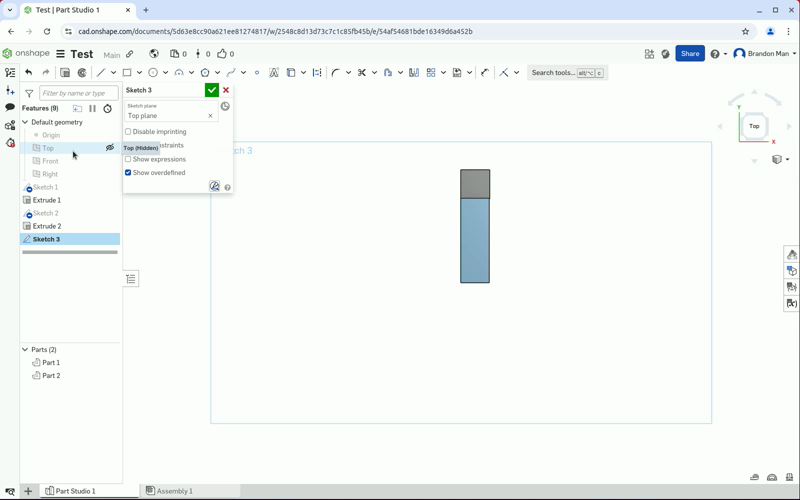
mouse_move(73, 352)
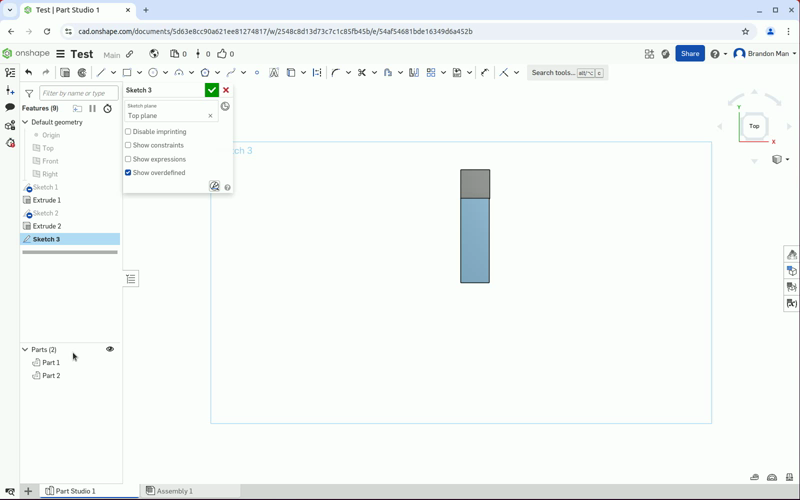
key(y)
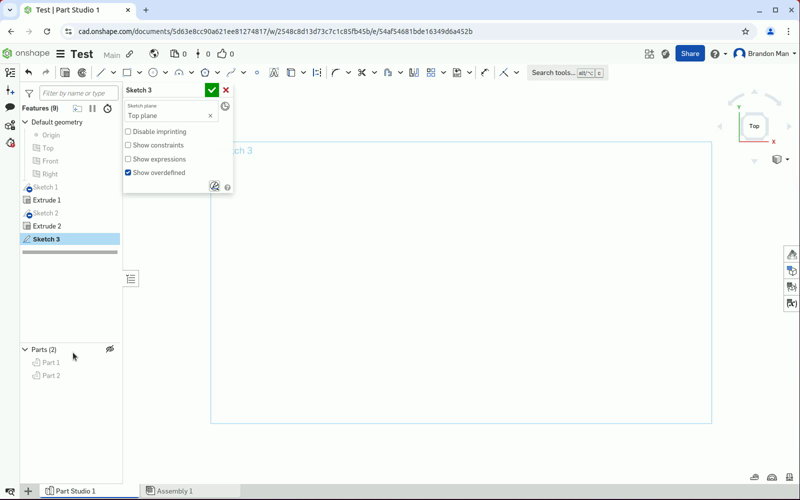
key(l)
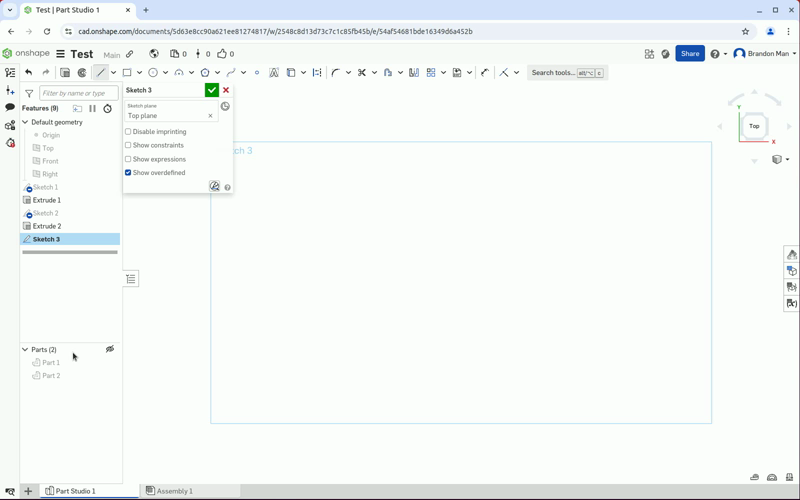
key_down(shift)
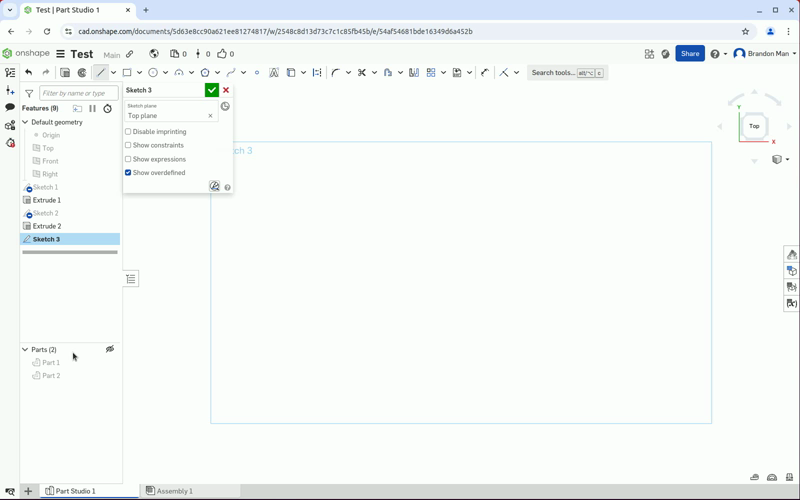
mouse_move(404, 282)
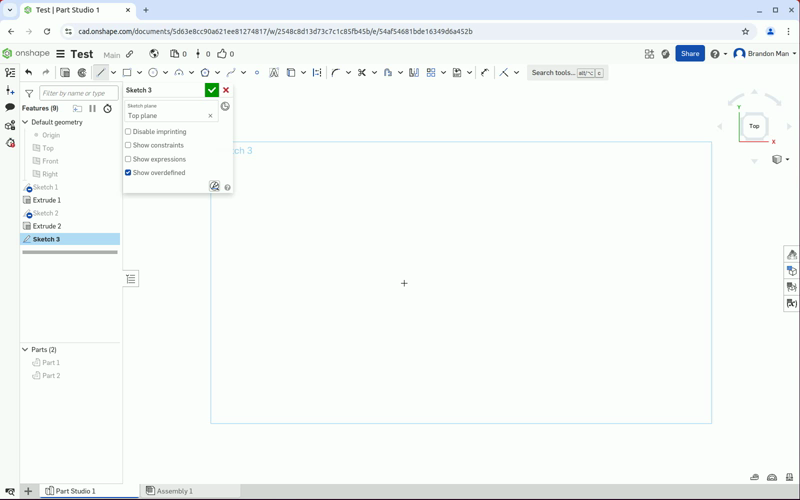
click(404, 282)
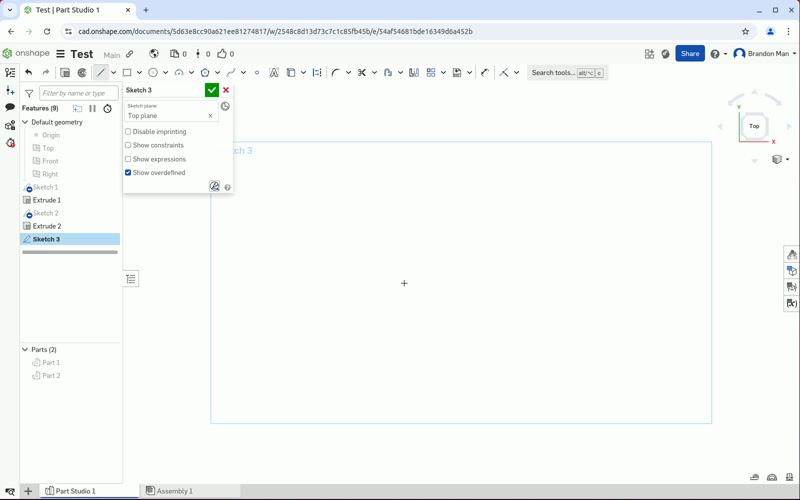
key_up(shift)
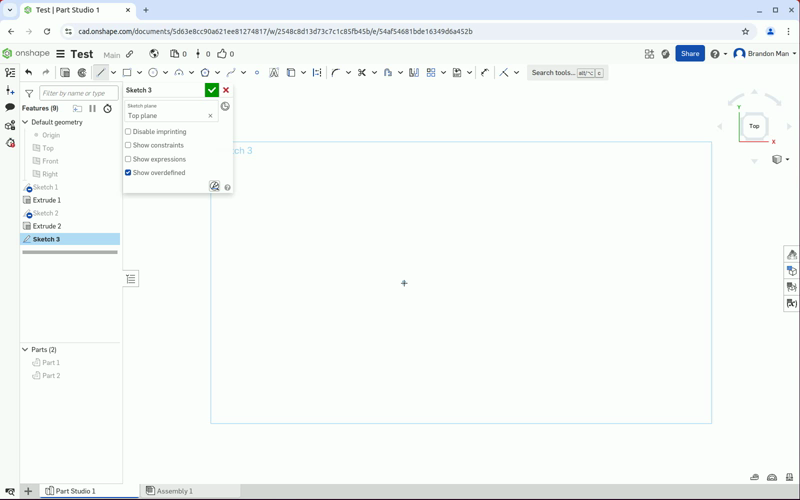
key_down(shift)
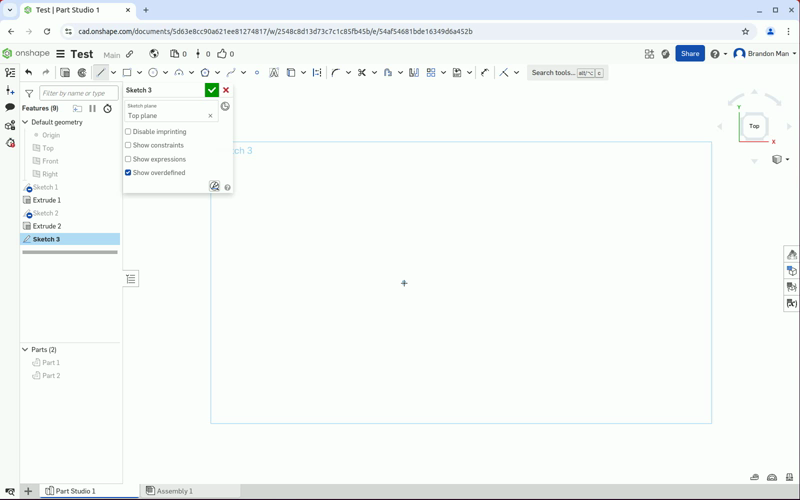
mouse_move(434, 282)
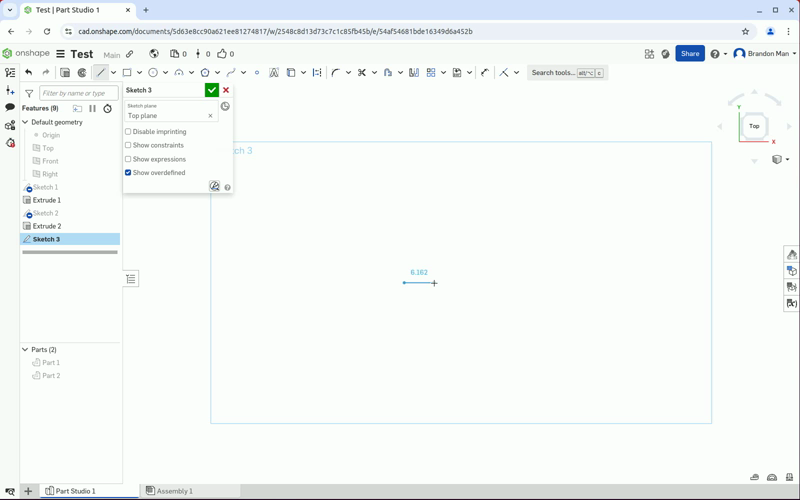
mouse_move(461, 282)
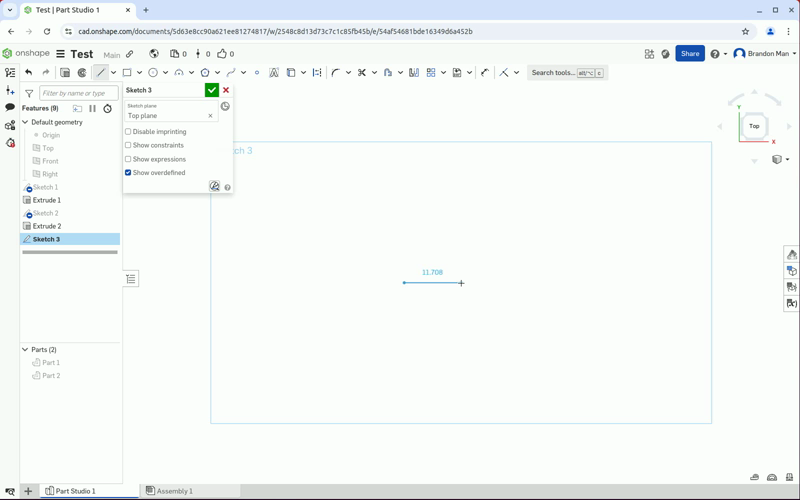
click(461, 282)
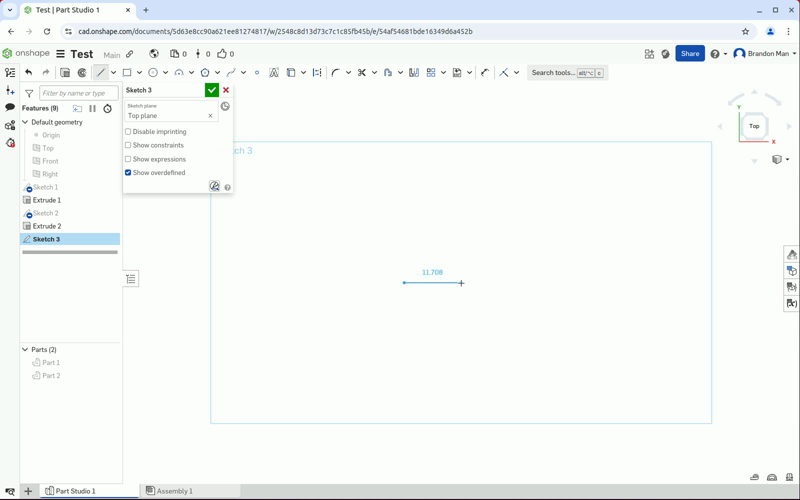
key_up(shift)
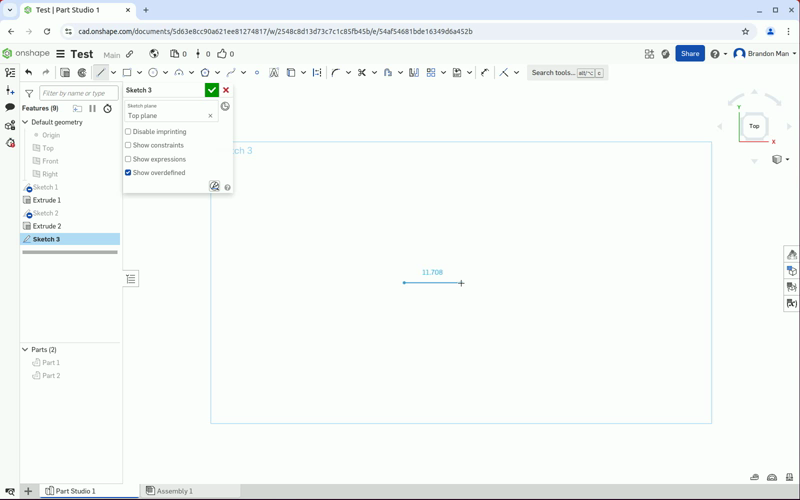
key_down(shift)
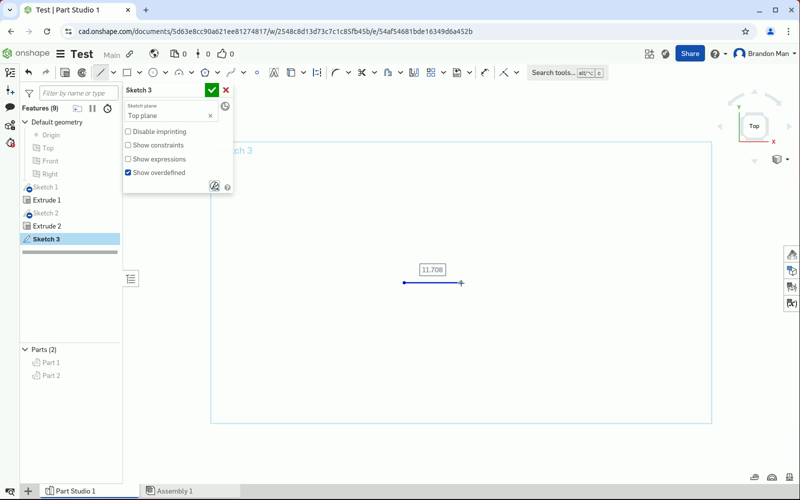
mouse_move(461, 170)
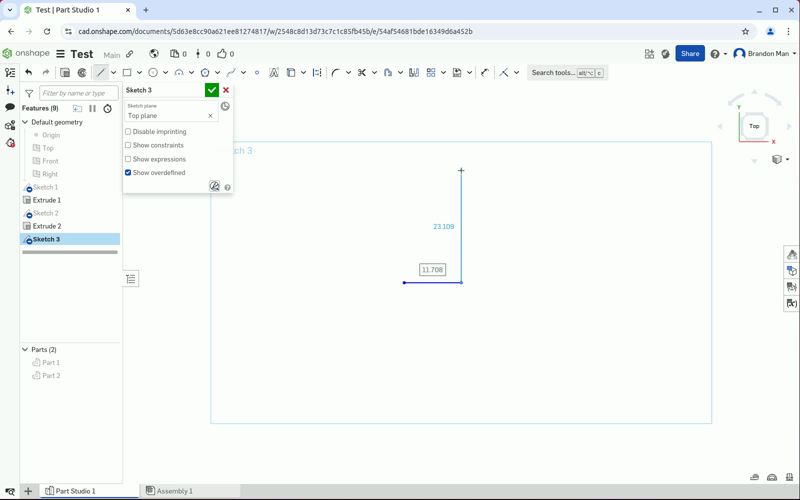
click(461, 170)
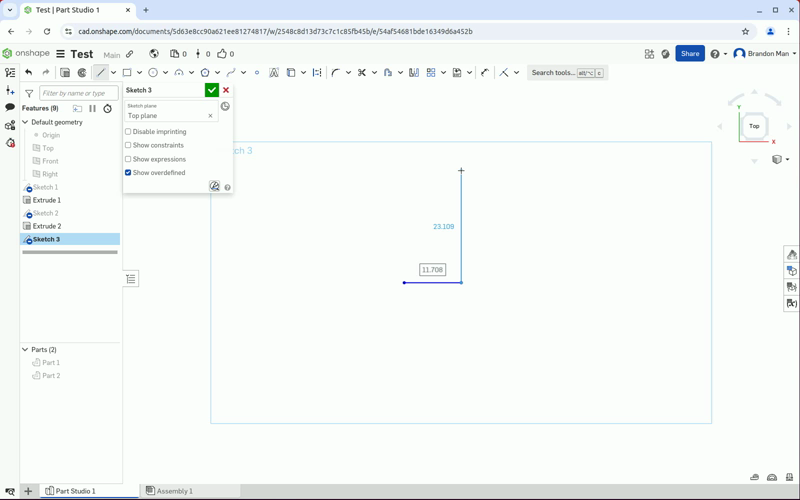
key_up(shift)
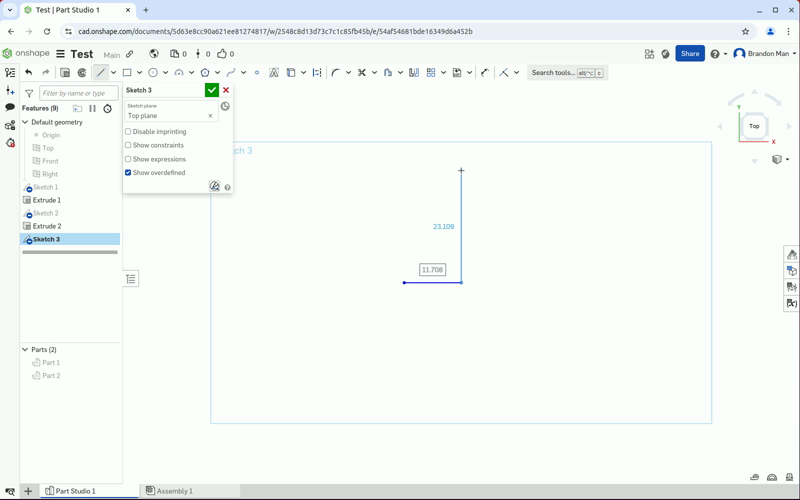
key_down(shift)
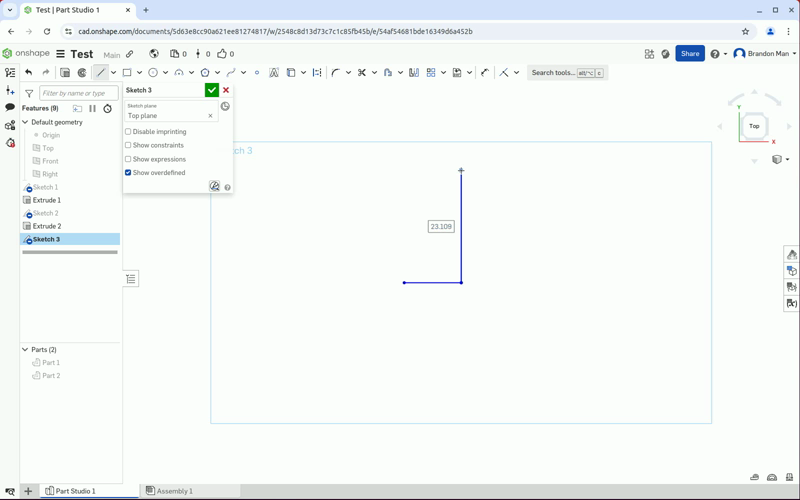
mouse_move(491, 170)
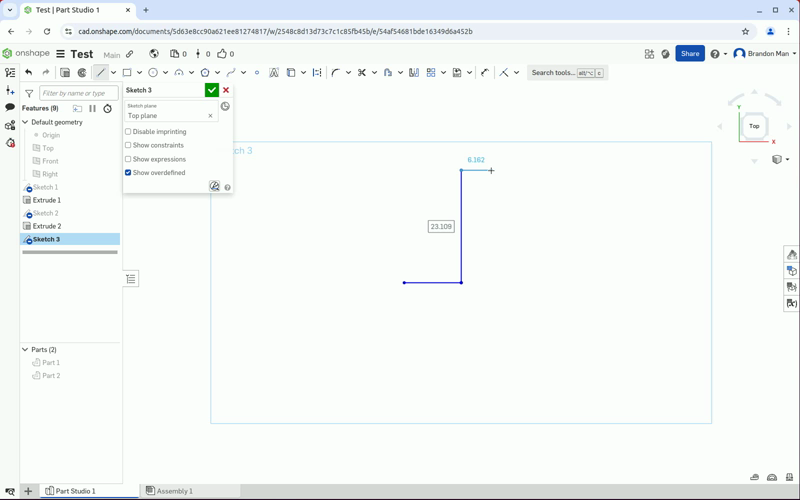
mouse_move(404, 170)
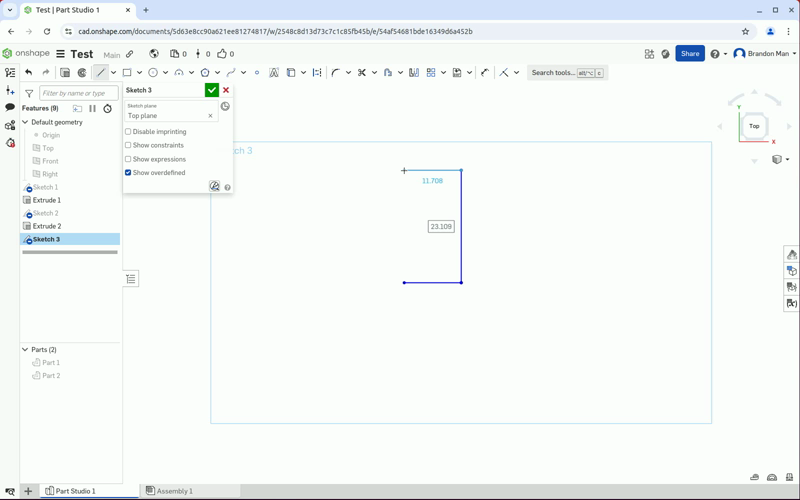
click(404, 170)
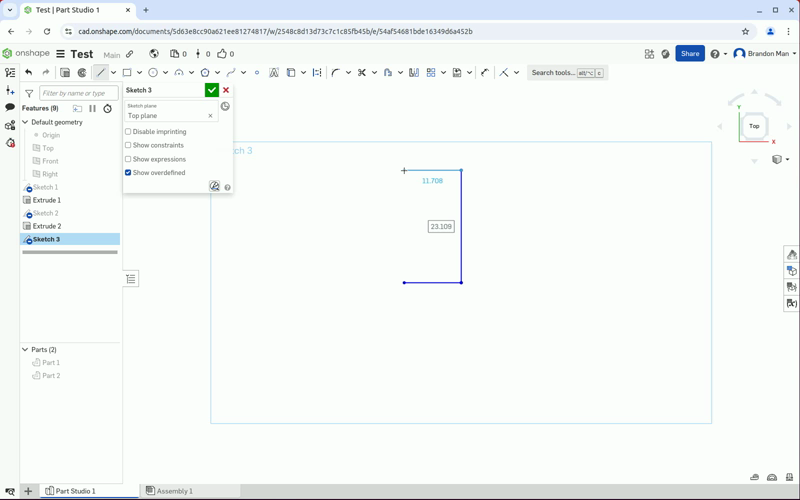
key_up(shift)
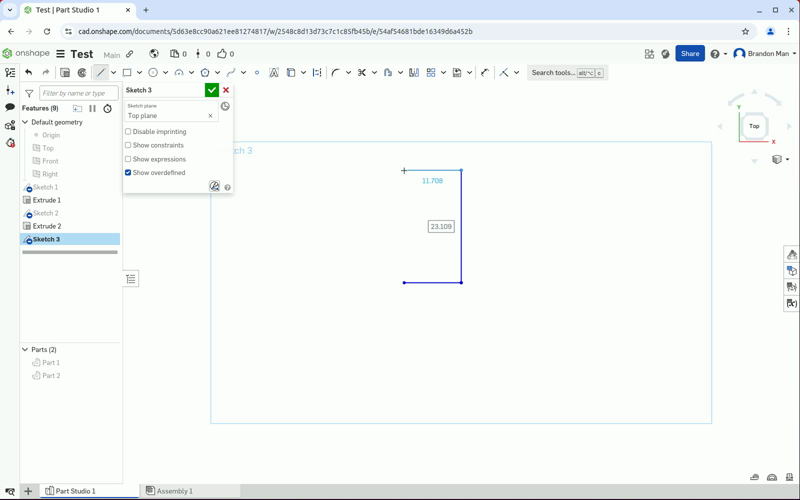
key_down(shift)
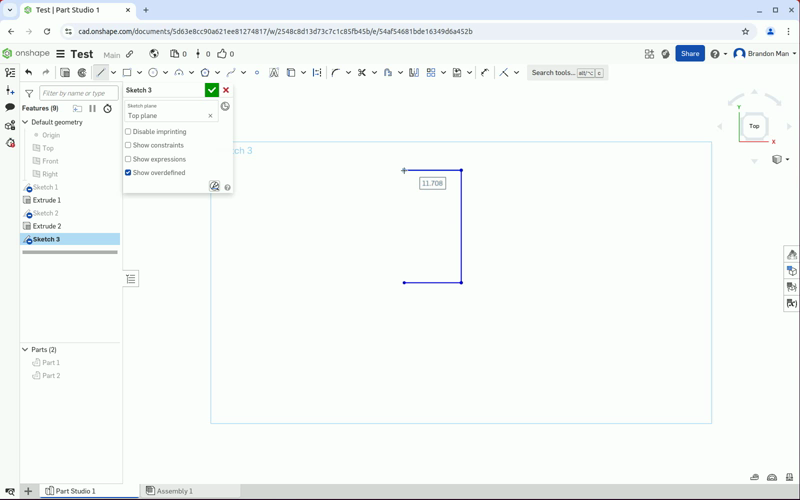
mouse_move(404, 282)
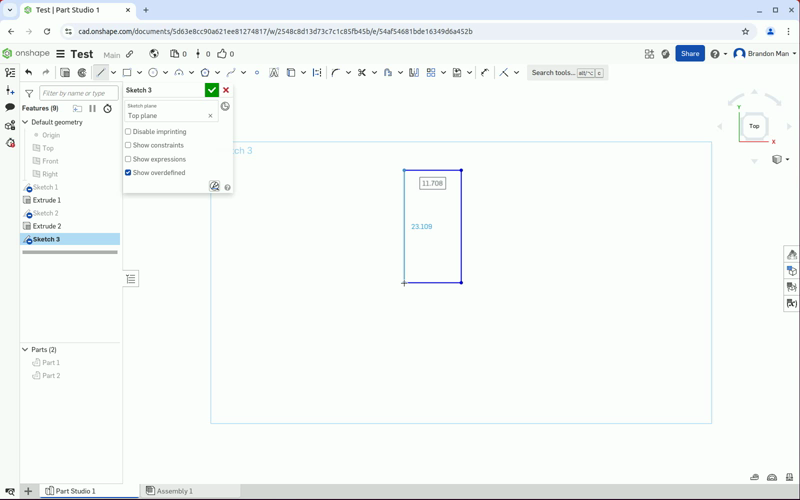
key_up(shift)
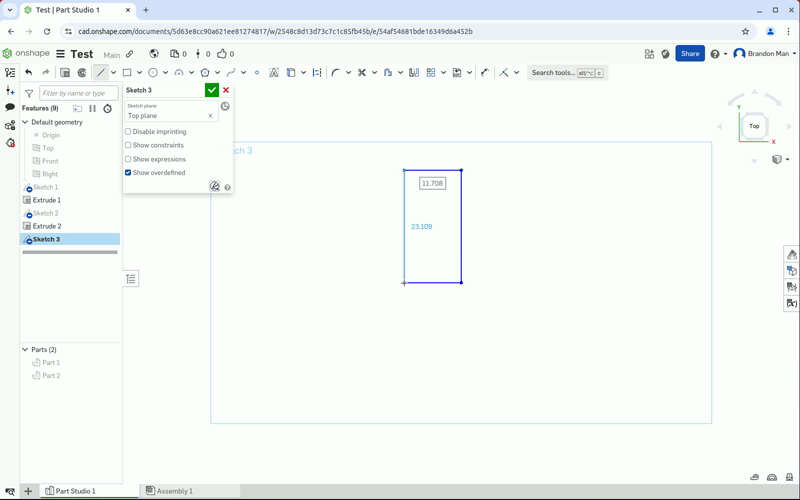
click(404, 282)
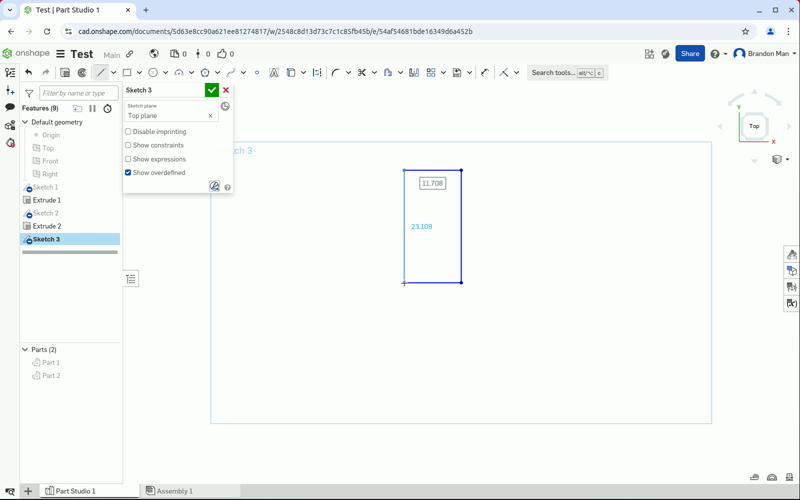
key(esc)
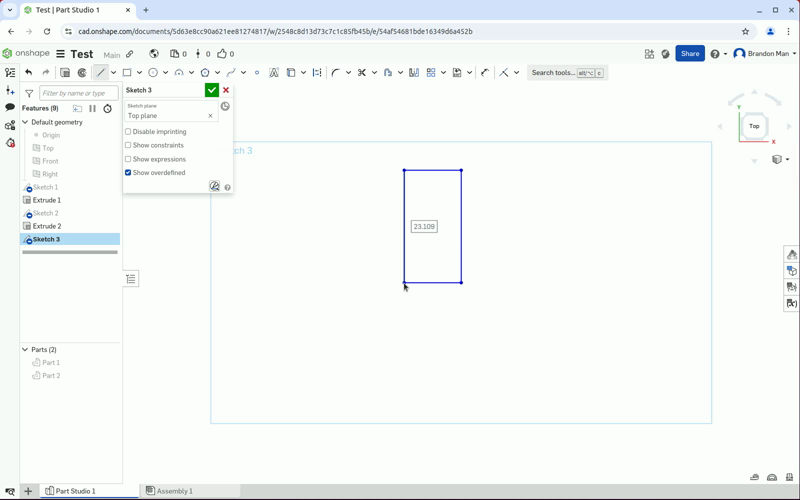
mouse_move(442, 186)
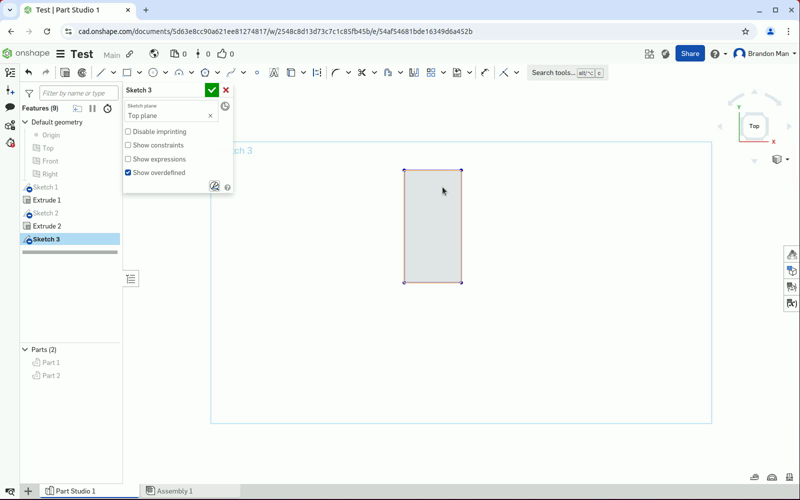
click(442, 186)
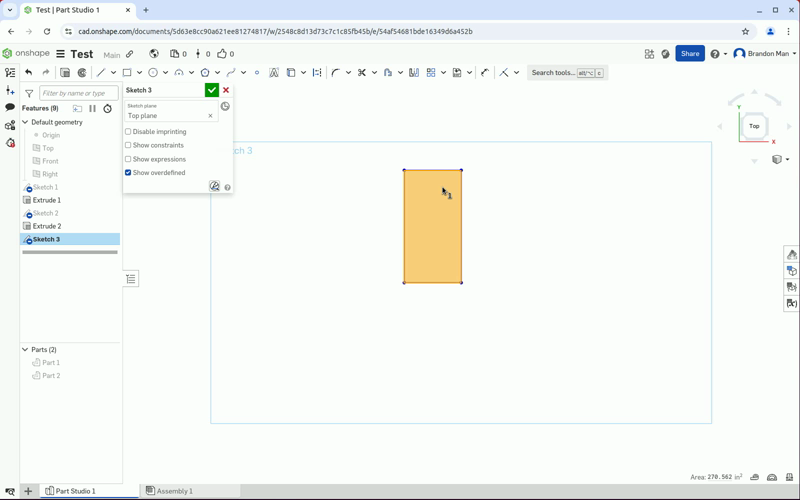
mouse_move(73, 352)
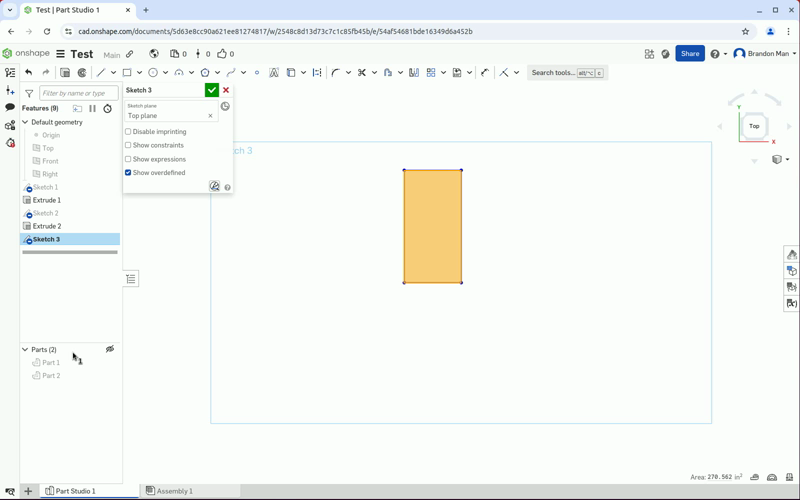
key(shift+y)
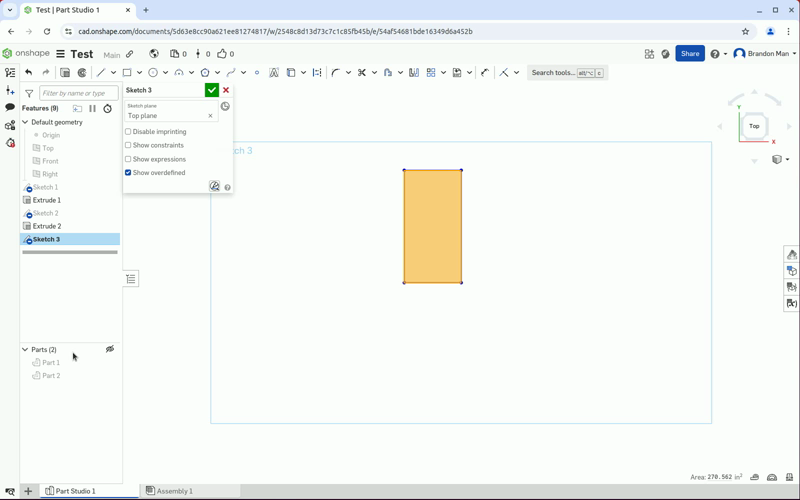
key(shift+e)
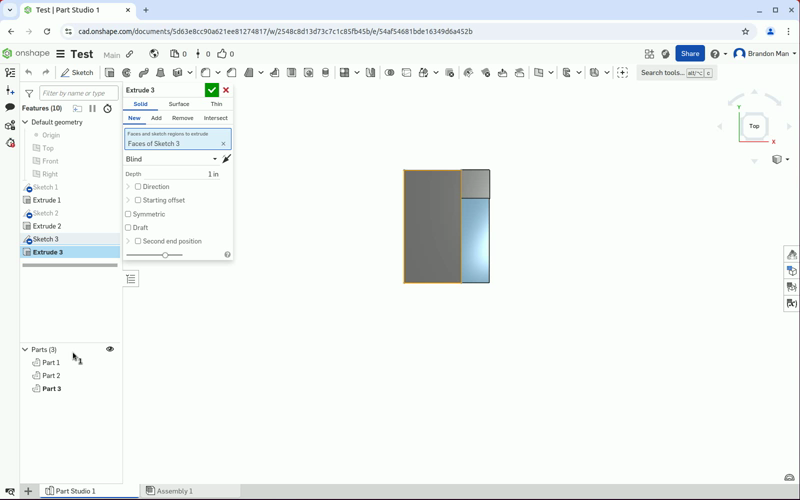
mouse_move(143, 106)
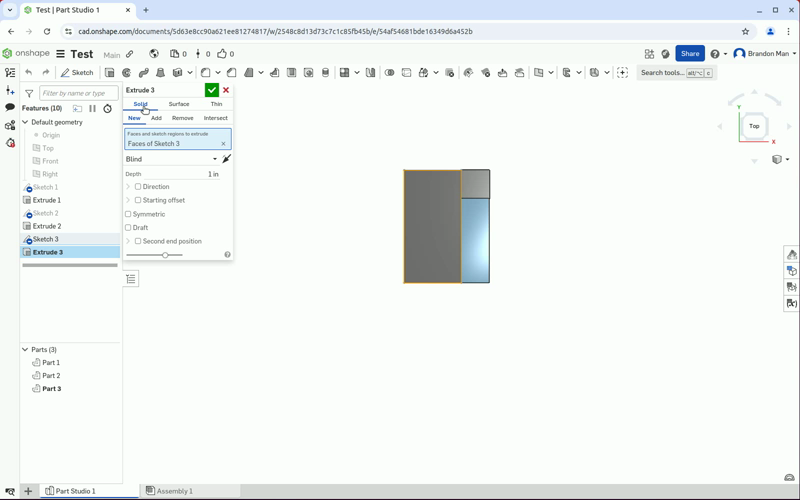
click(143, 106)
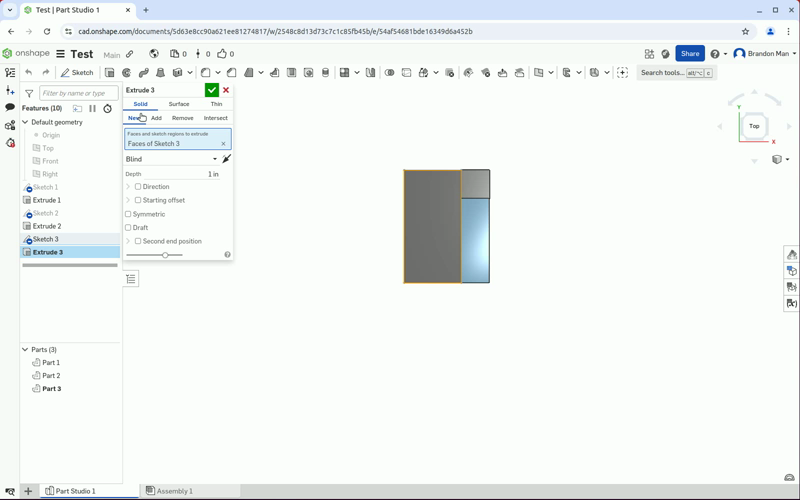
mouse_move(137, 120)
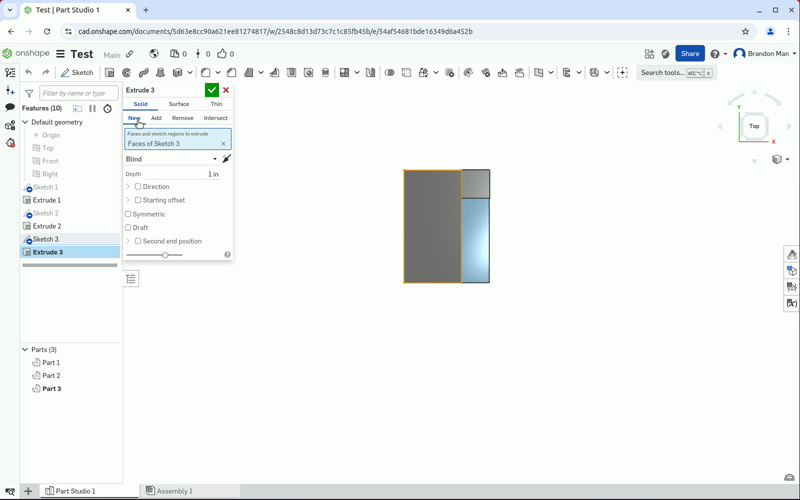
click(137, 120)
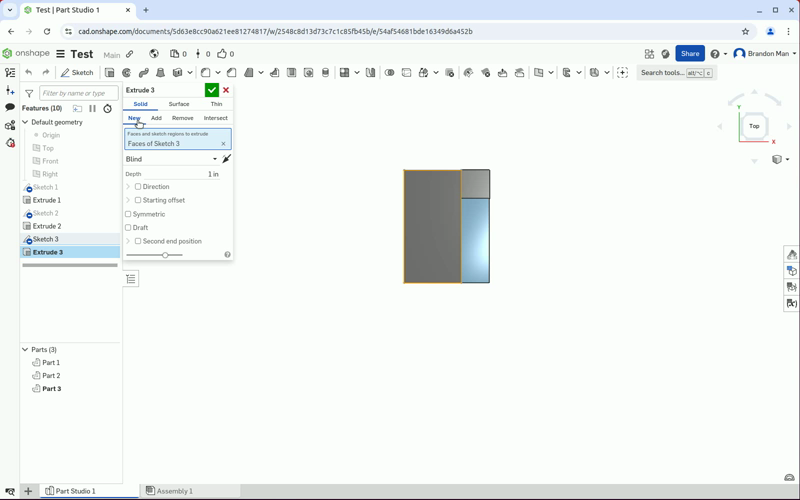
key(tab, 4)
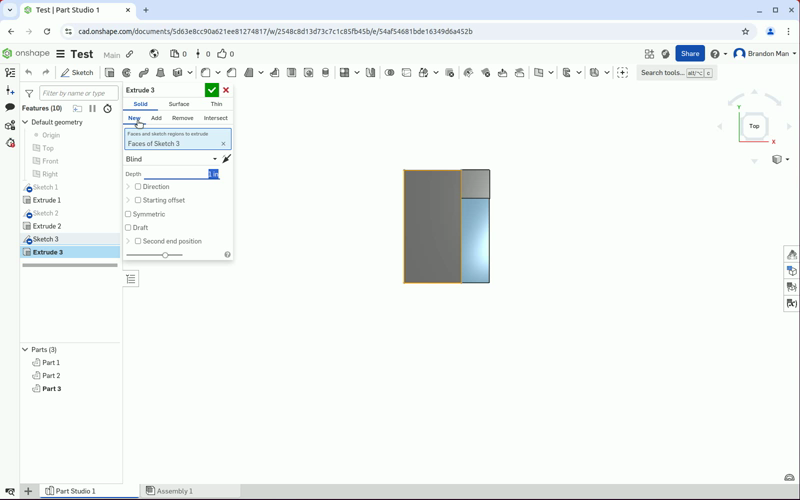
text(5.777)
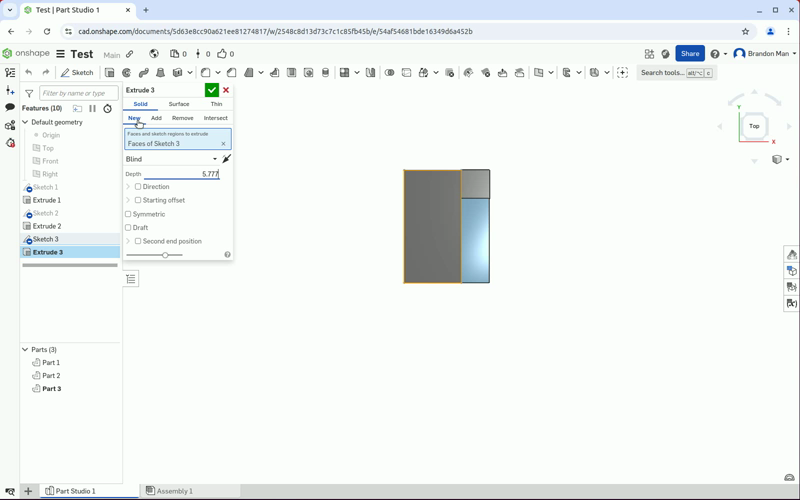
key(enter)
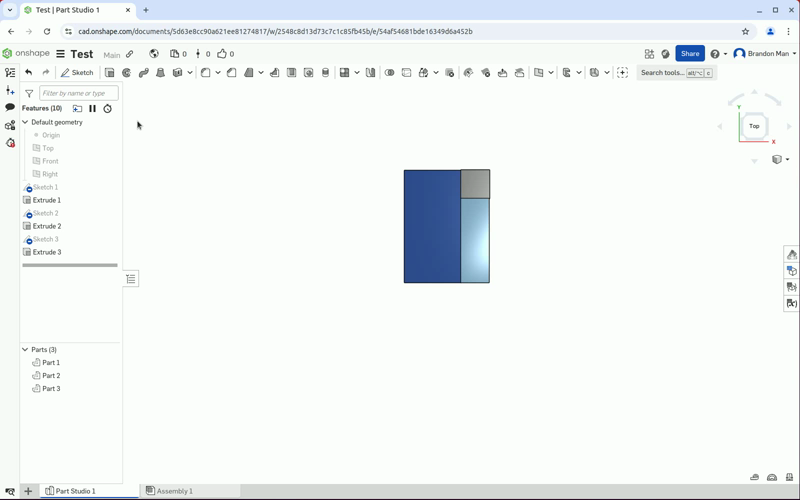
key(shift+h)
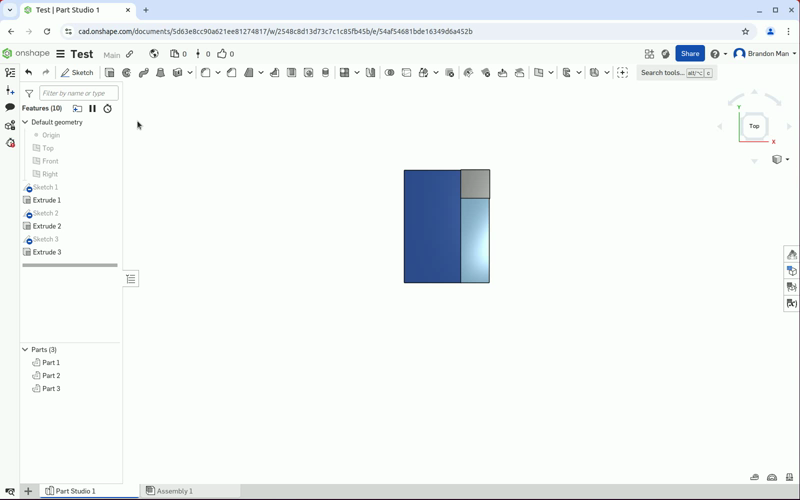
key(shift+h)
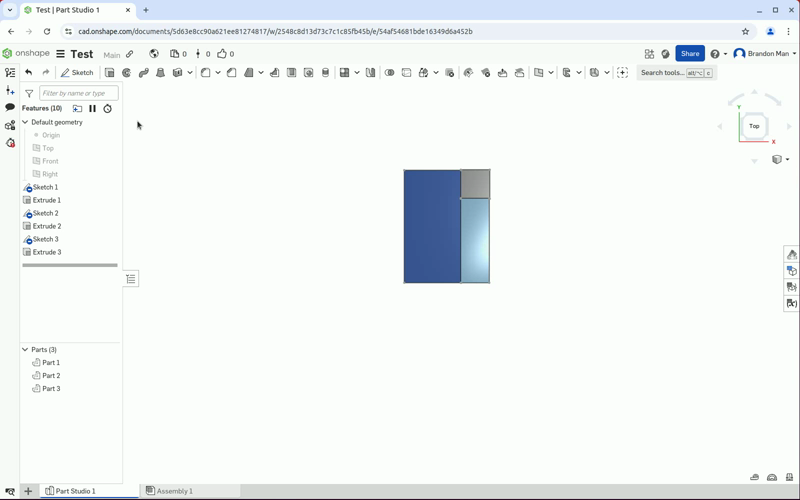
key(shift+7)
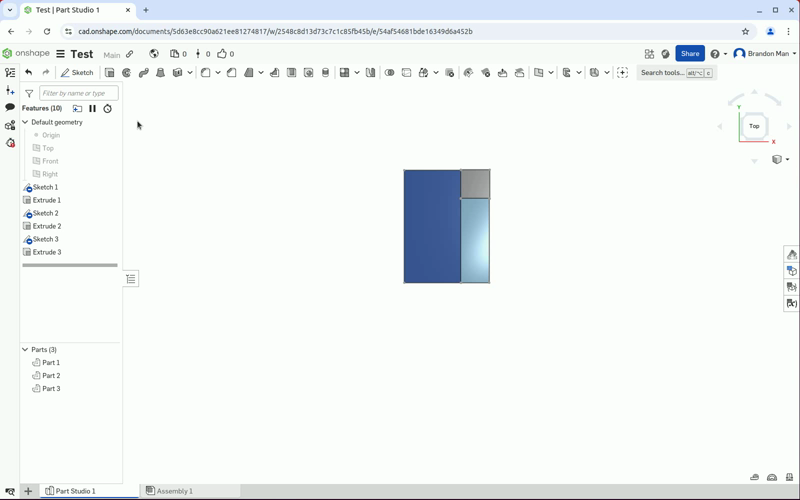
key(up, 3)
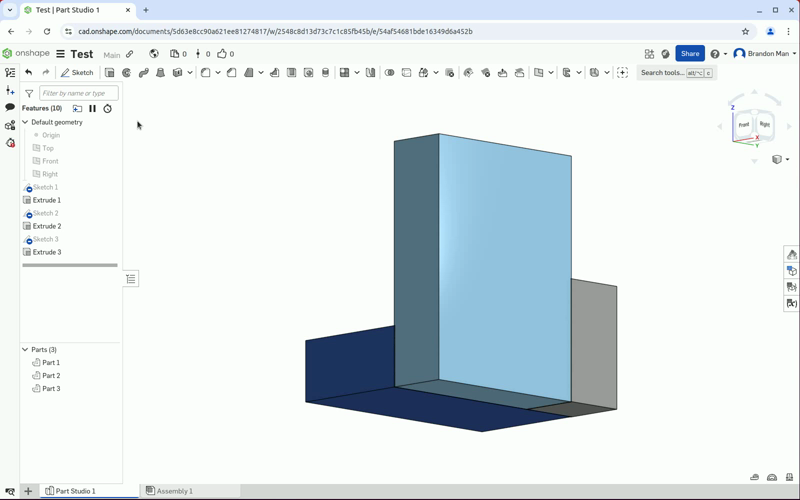
key(left, 3)
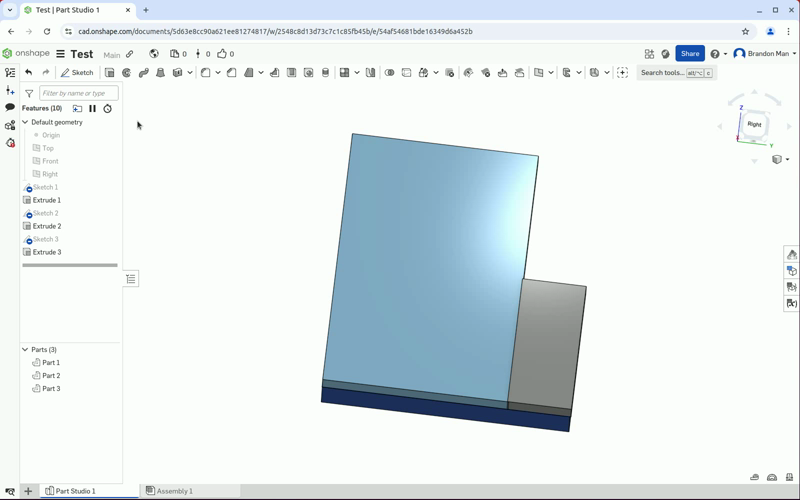
key(right, 3)
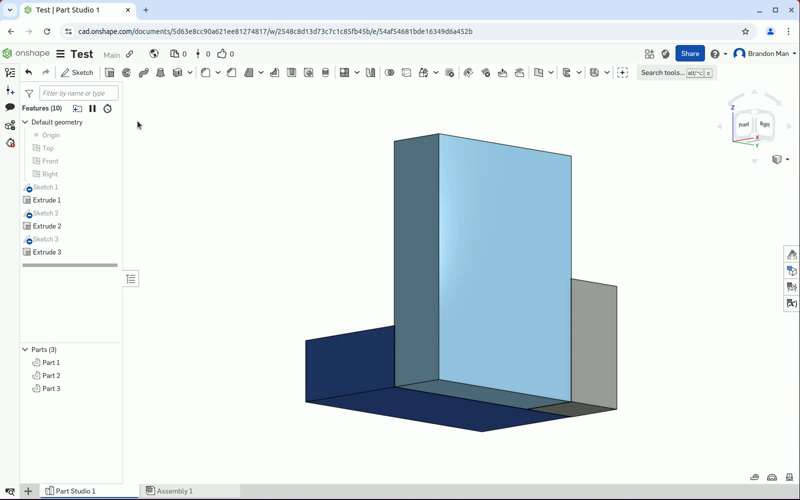
key(down, 3)
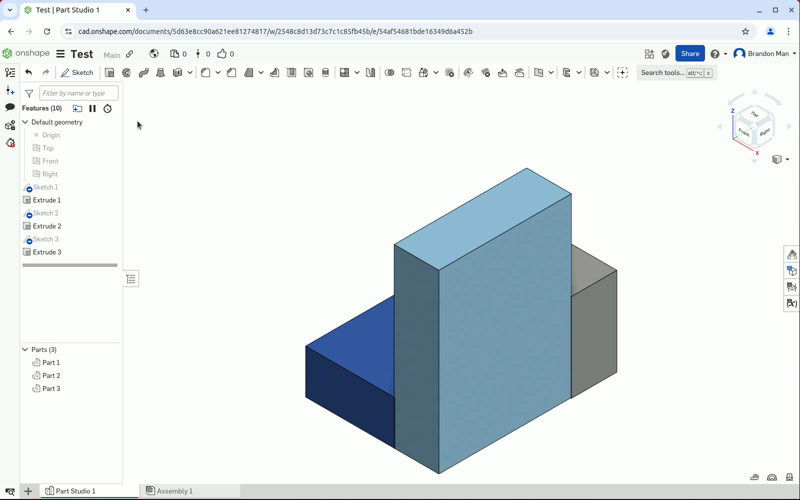
mouse_move(73, 189)
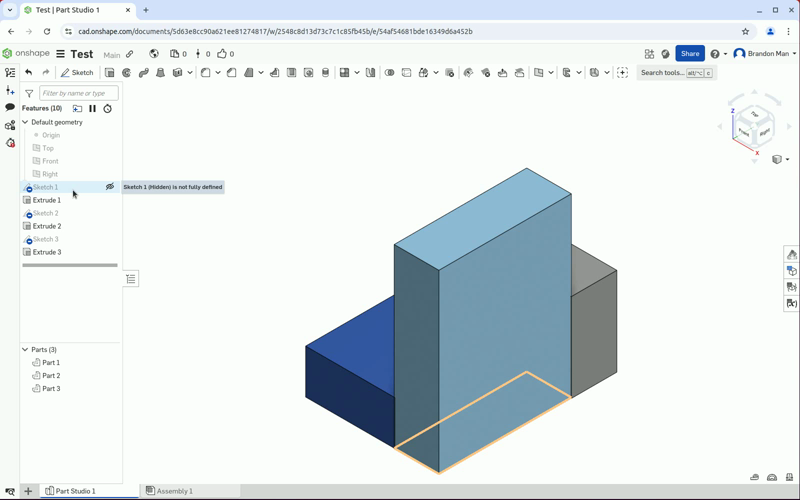
click(73, 189)